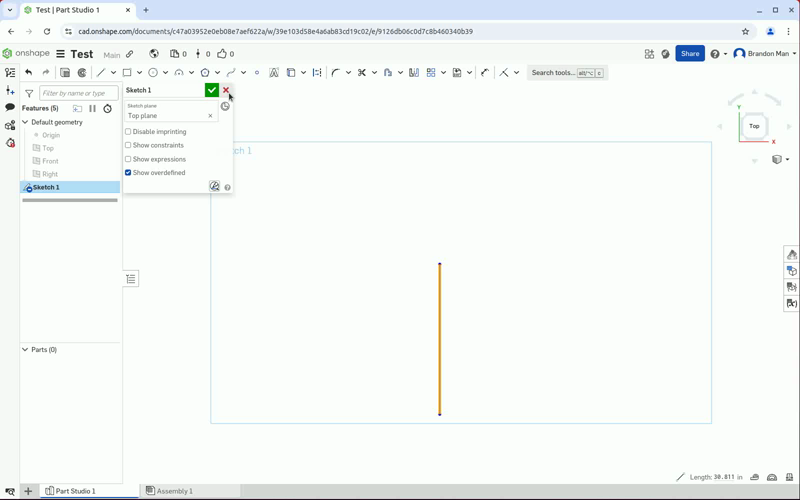
key(shift+h)
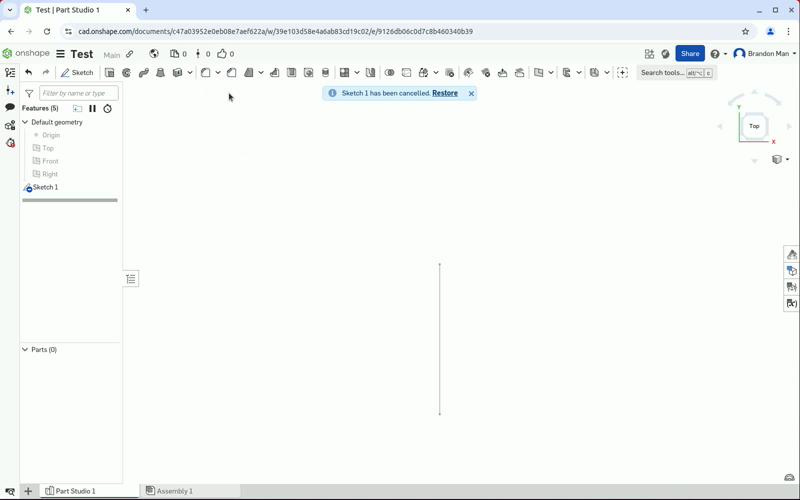
key(shift+s)
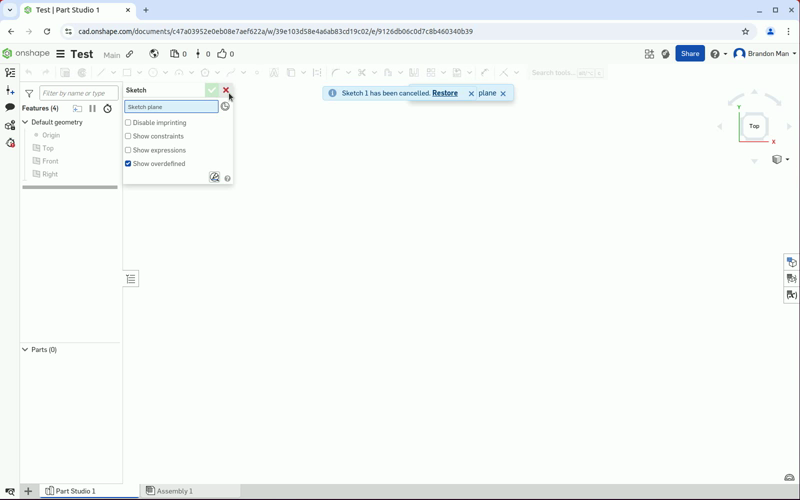
mouse_move(73, 150)
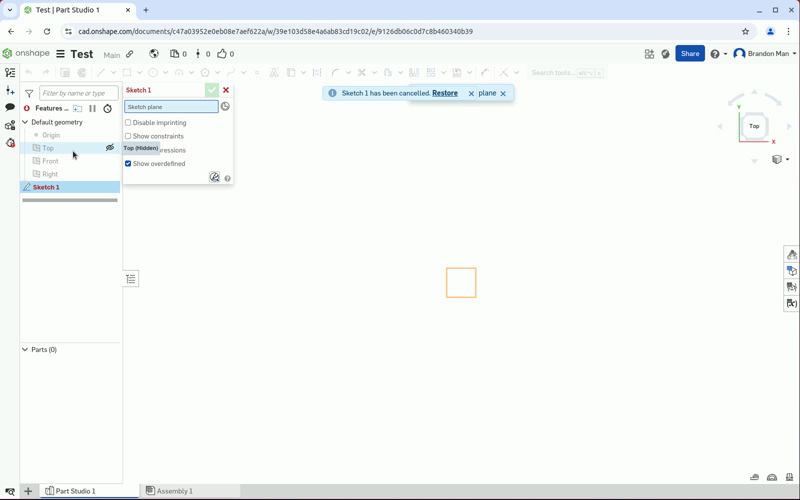
click(73, 150)
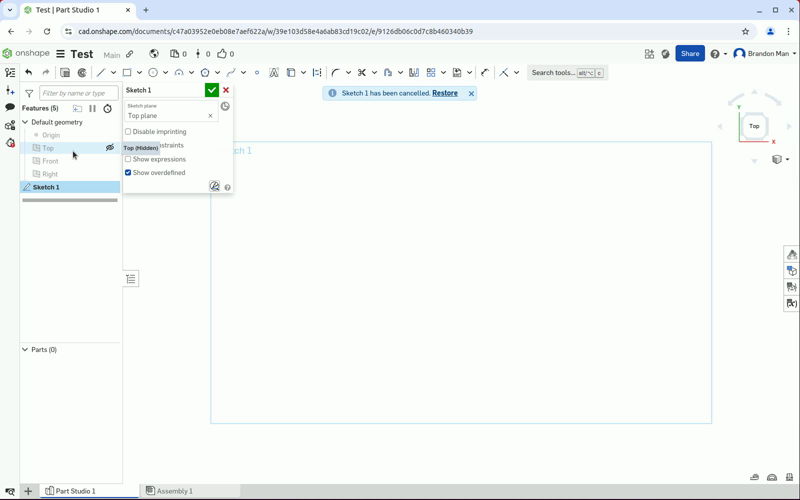
mouse_move(73, 352)
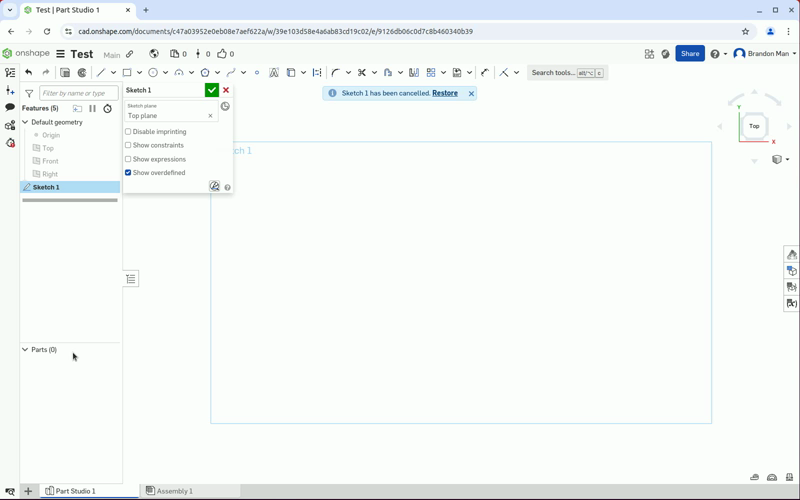
key(y)
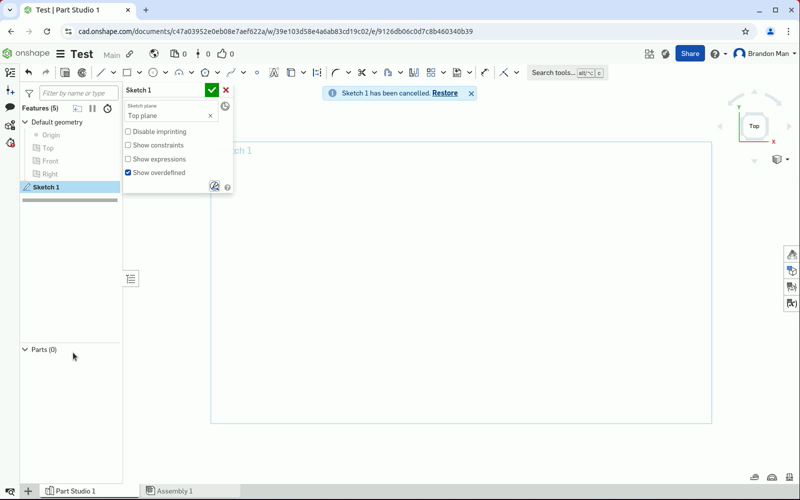
key(c)
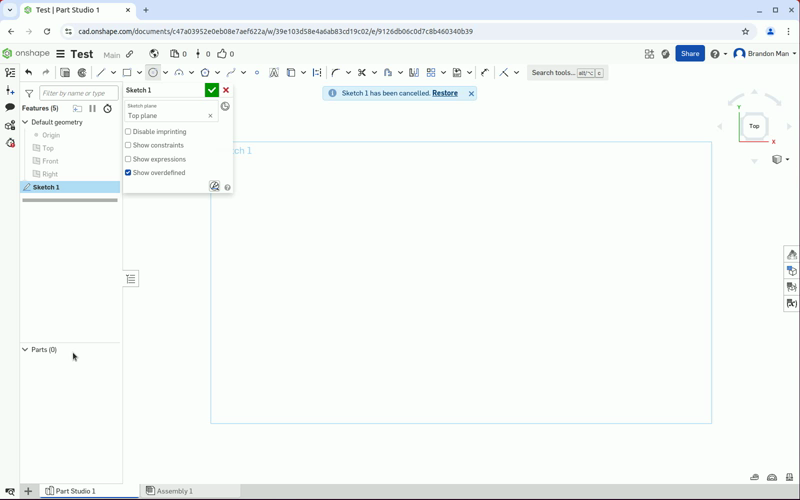
key_down(shift)
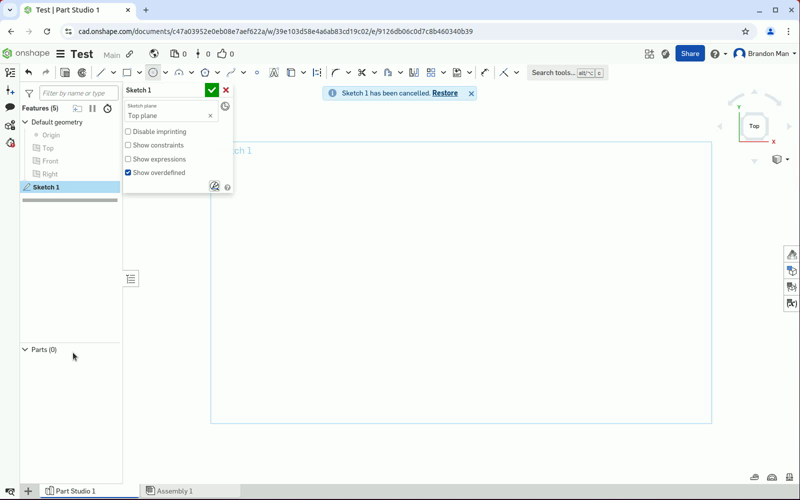
mouse_move(379, 247)
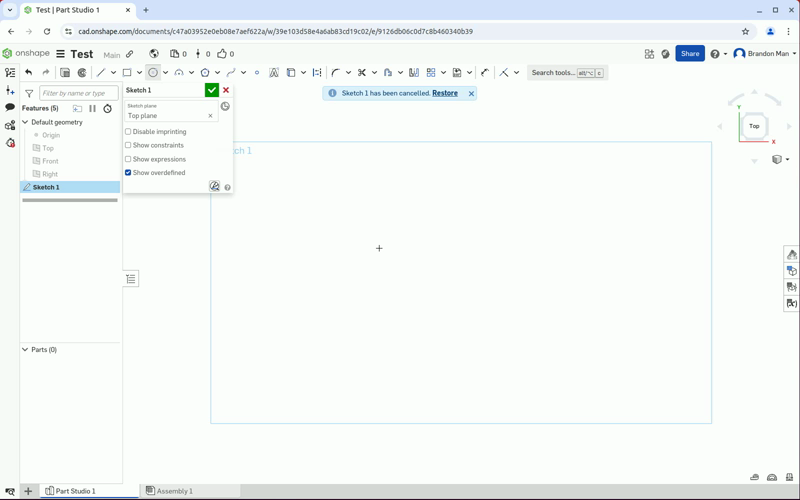
click(379, 247)
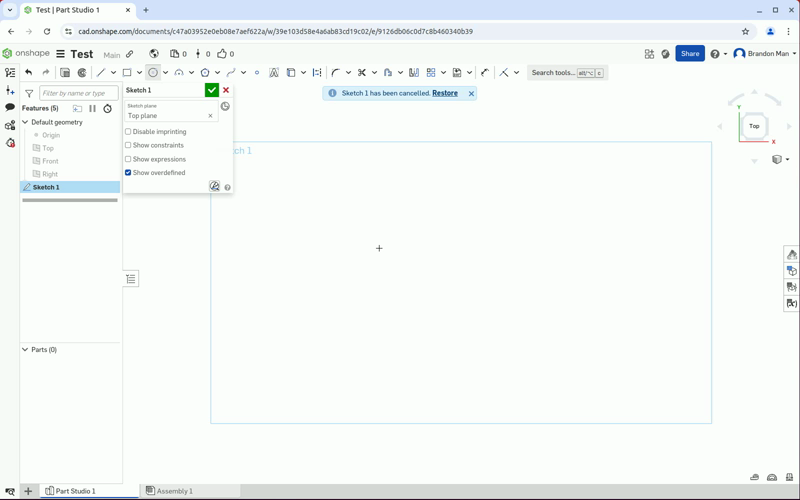
key_up(shift)
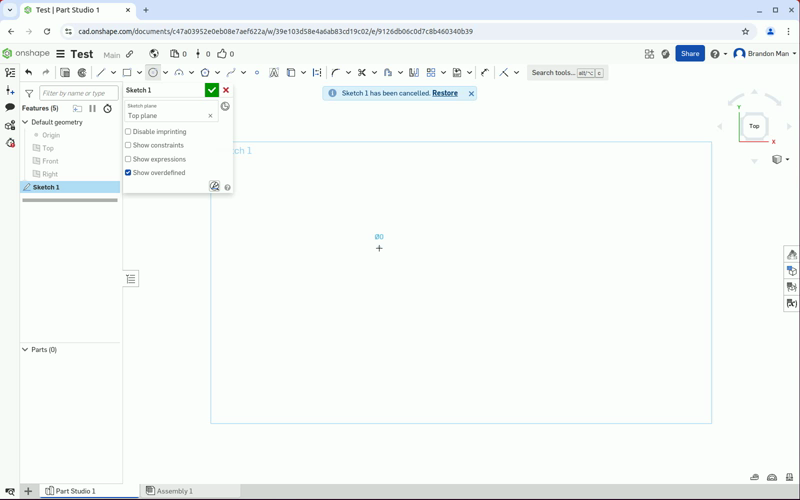
mouse_move(410, 247)
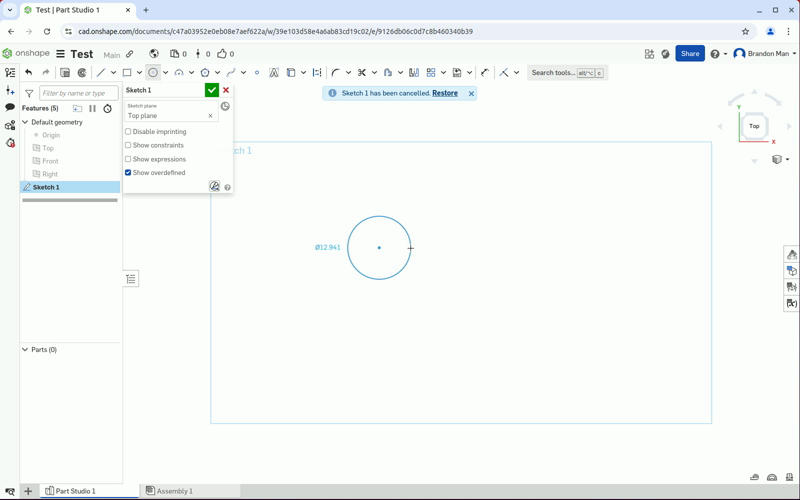
click(410, 247)
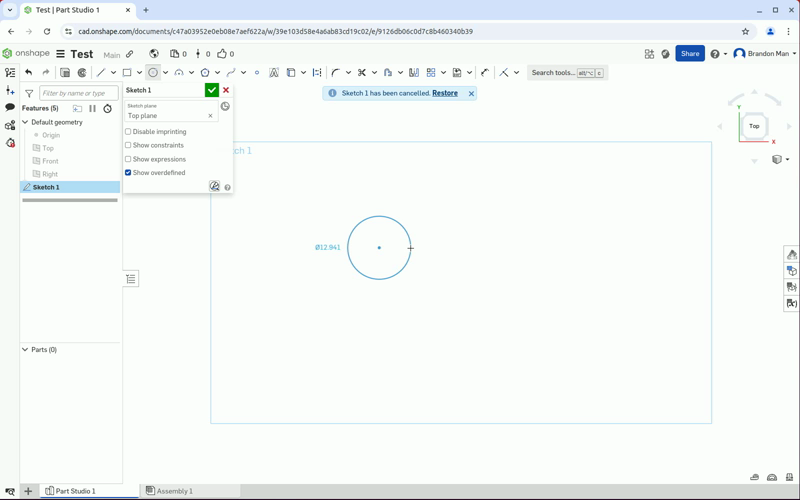
key(esc)
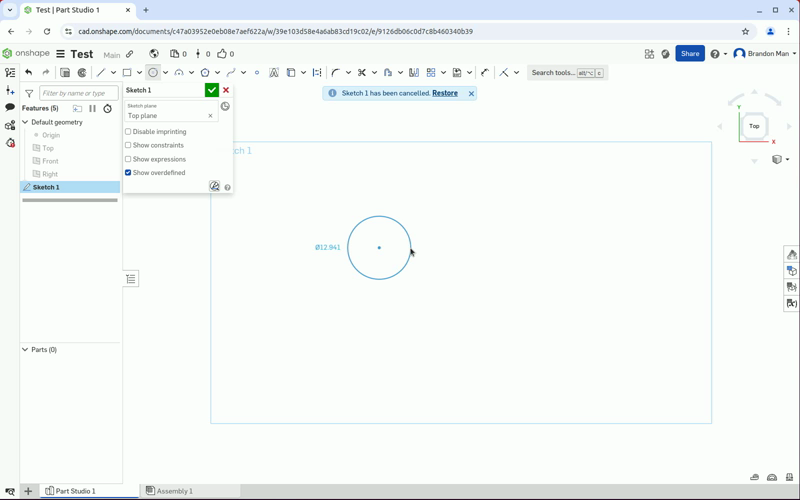
key(c)
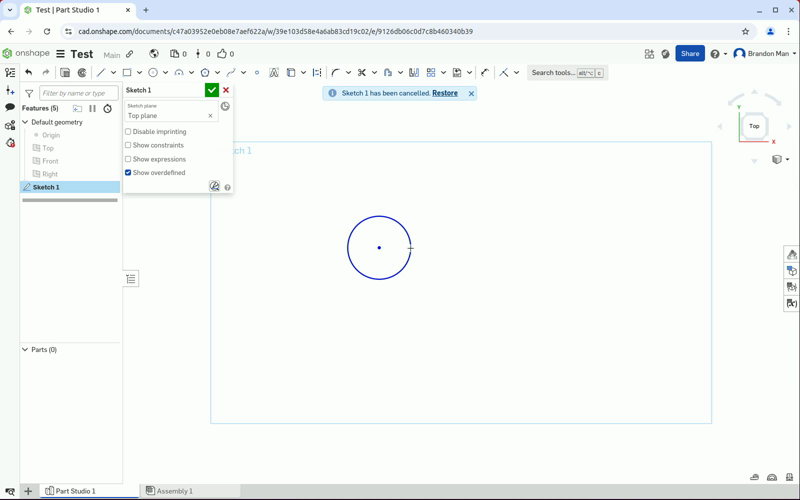
key_down(shift)
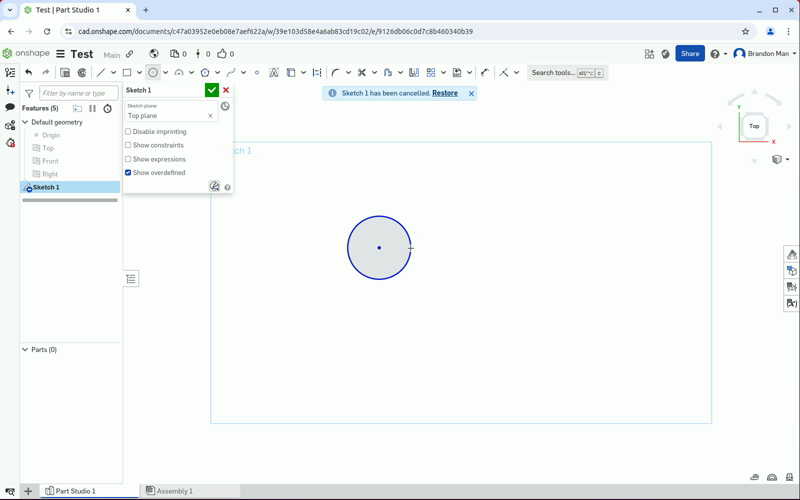
mouse_move(379, 247)
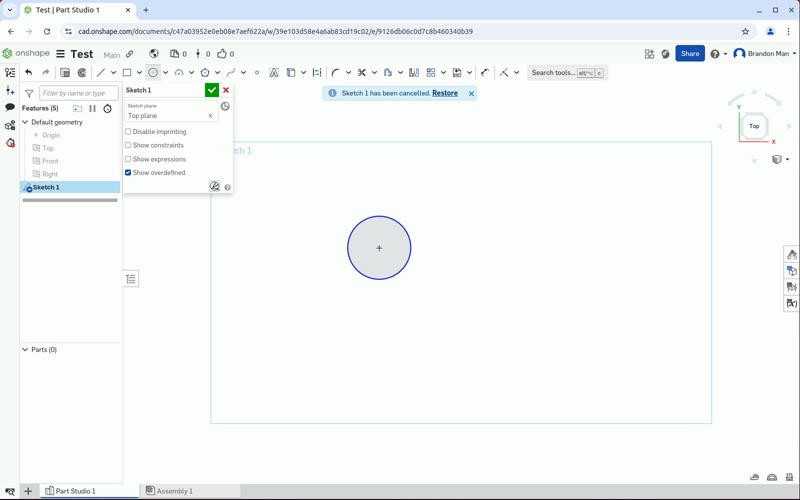
click(379, 247)
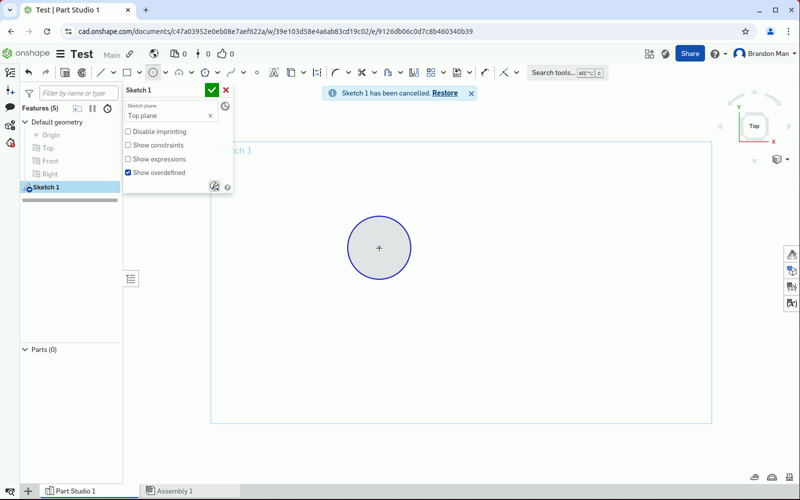
key_up(shift)
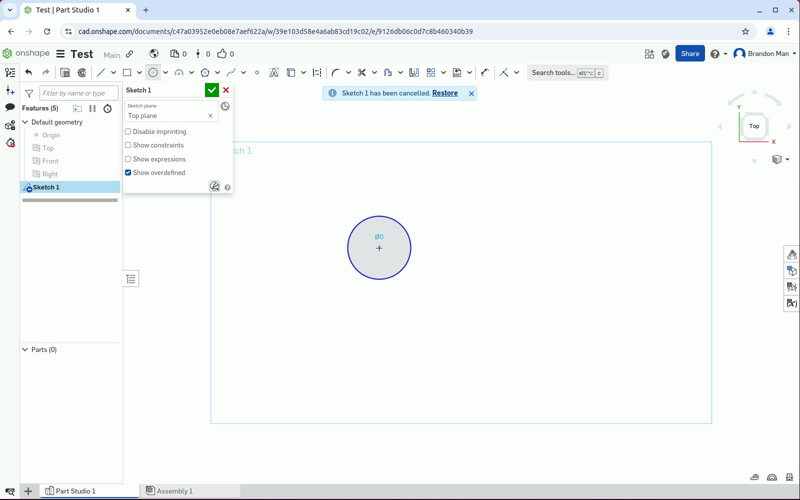
mouse_move(395, 247)
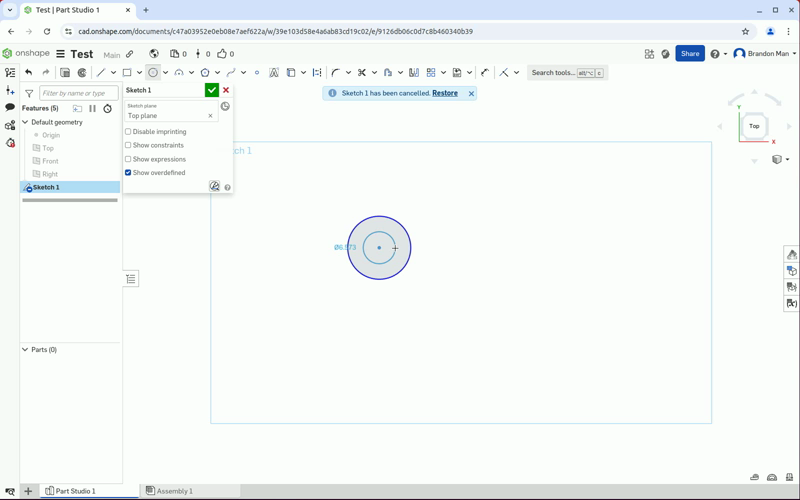
click(395, 247)
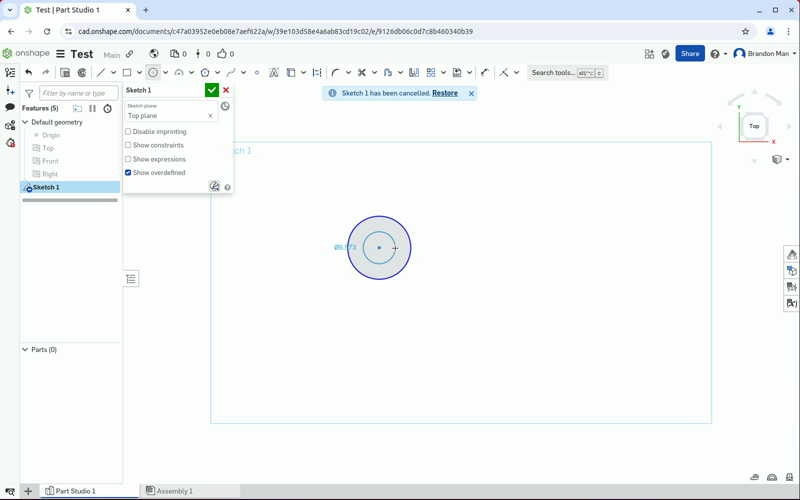
key(esc)
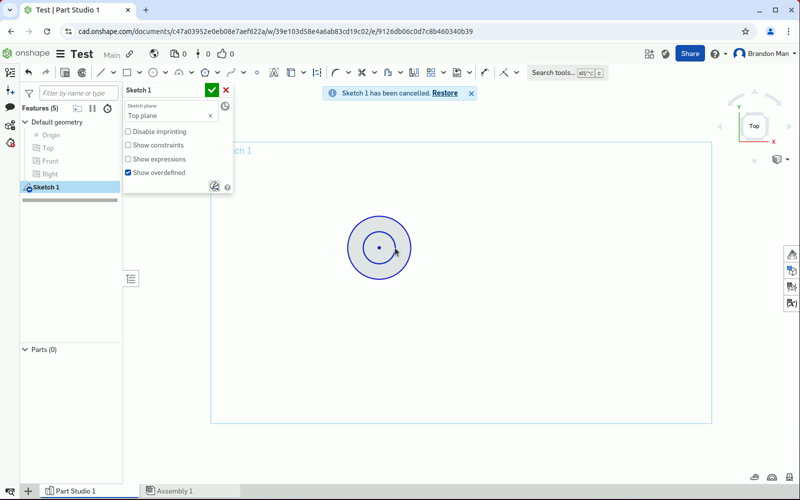
mouse_move(368, 267)
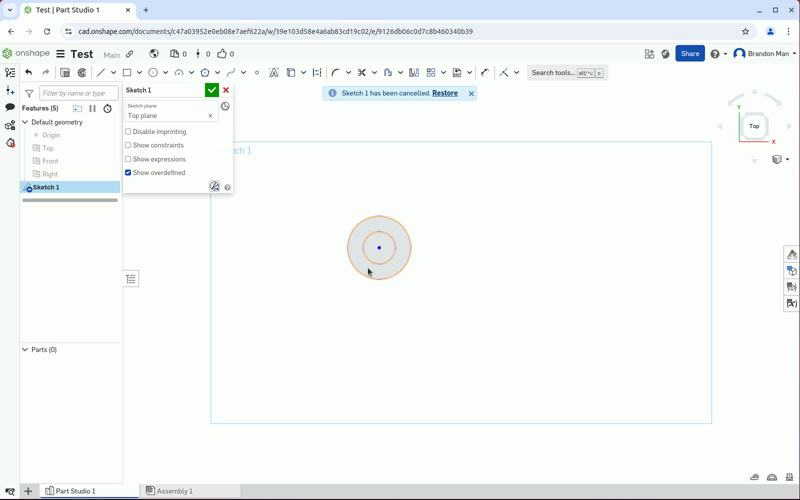
click(368, 267)
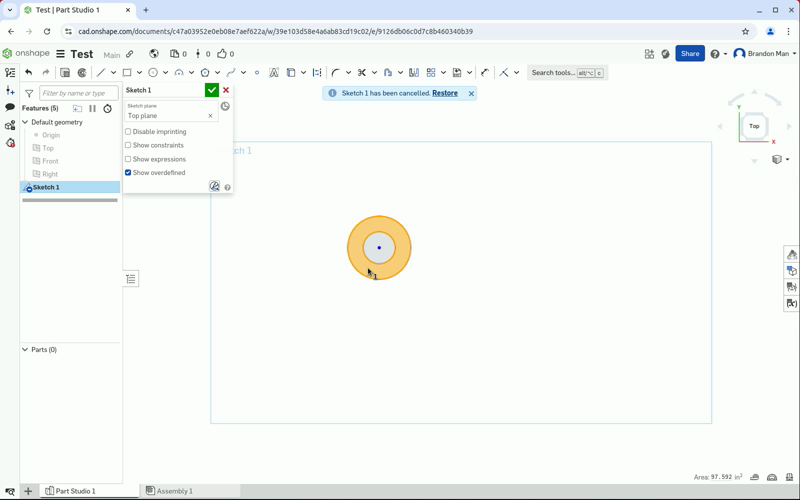
mouse_move(73, 352)
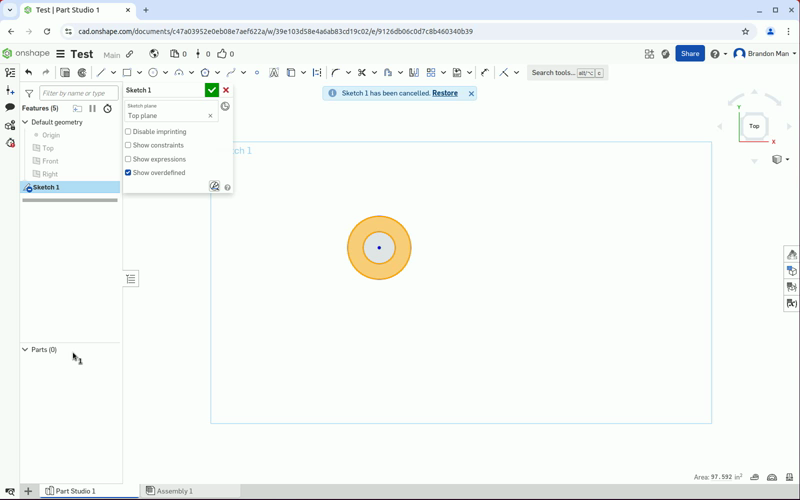
key(shift+y)
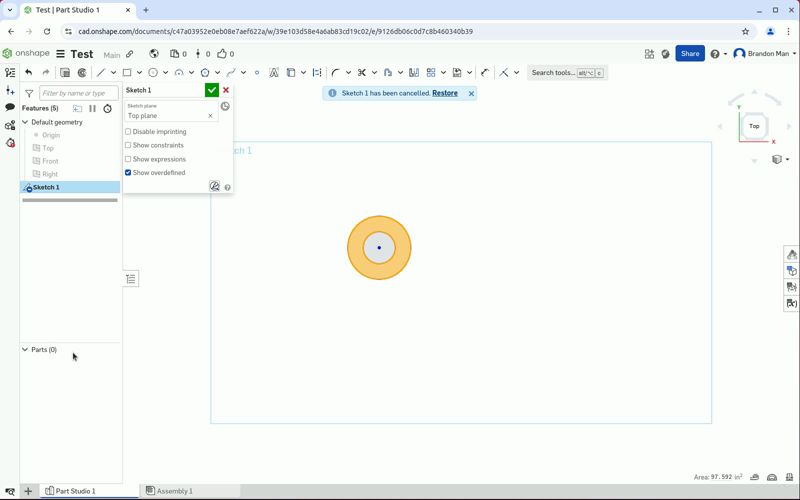
key(shift+e)
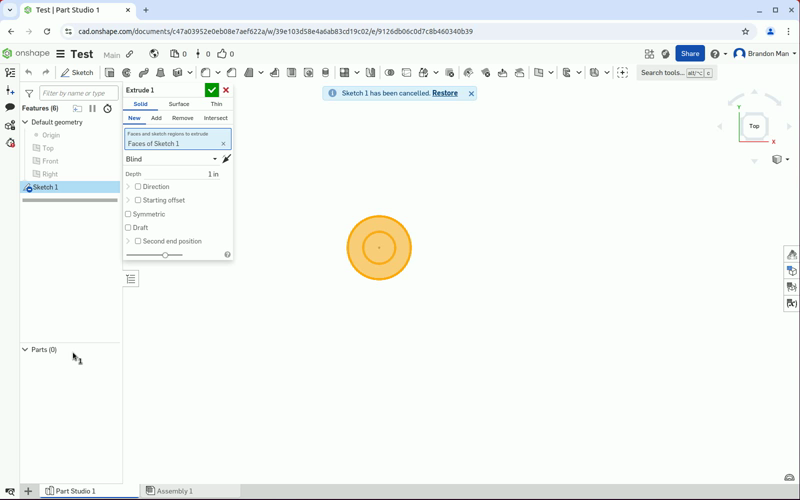
mouse_move(143, 106)
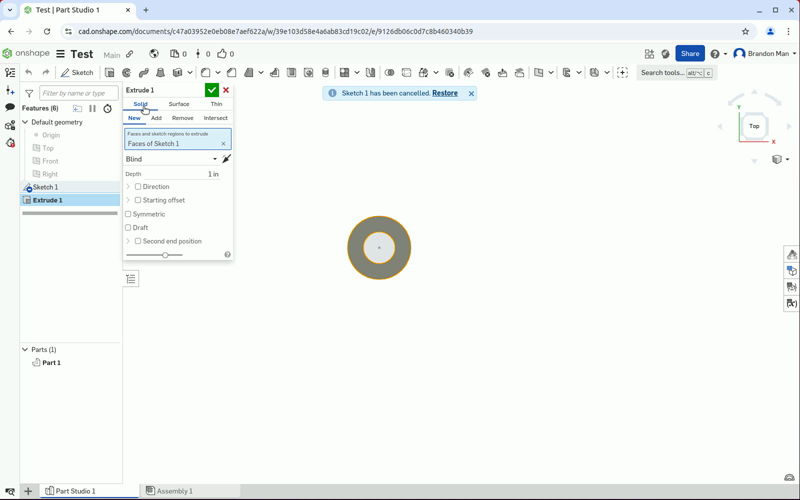
click(143, 106)
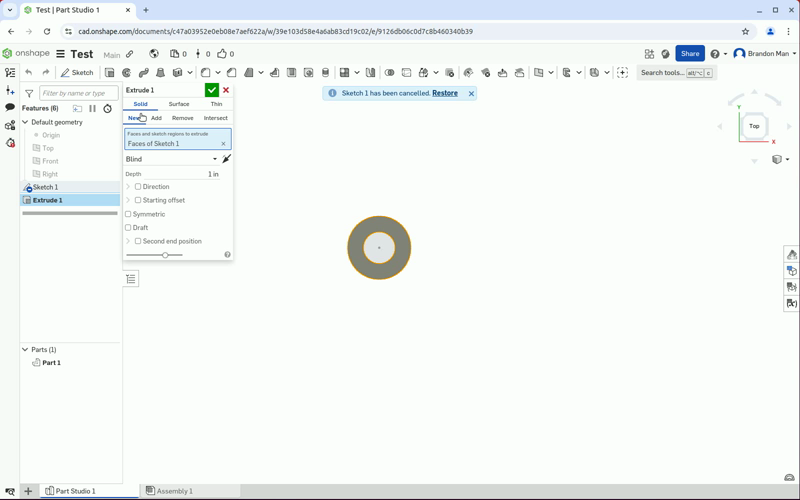
mouse_move(137, 120)
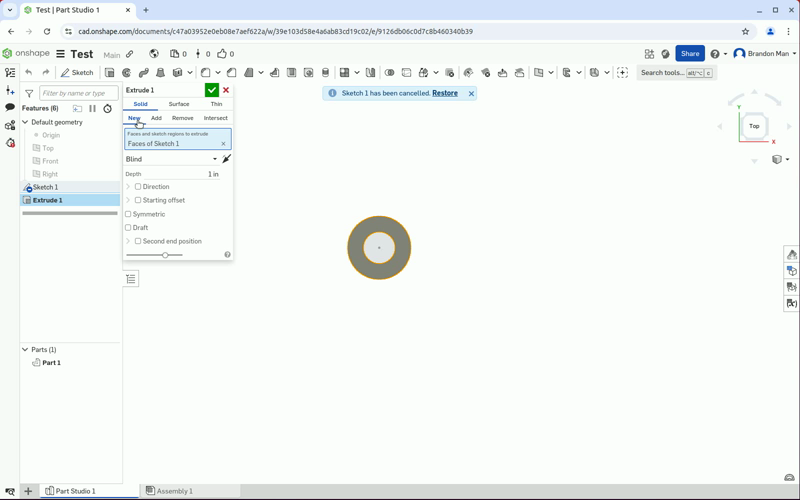
click(137, 120)
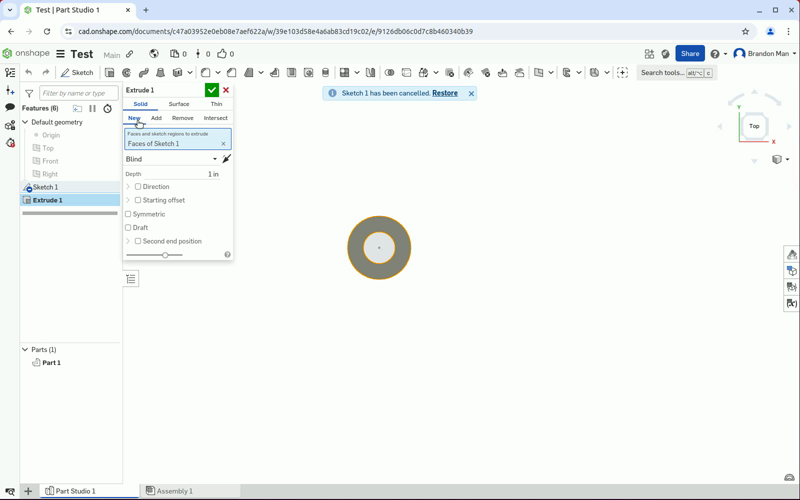
key(tab, 4)
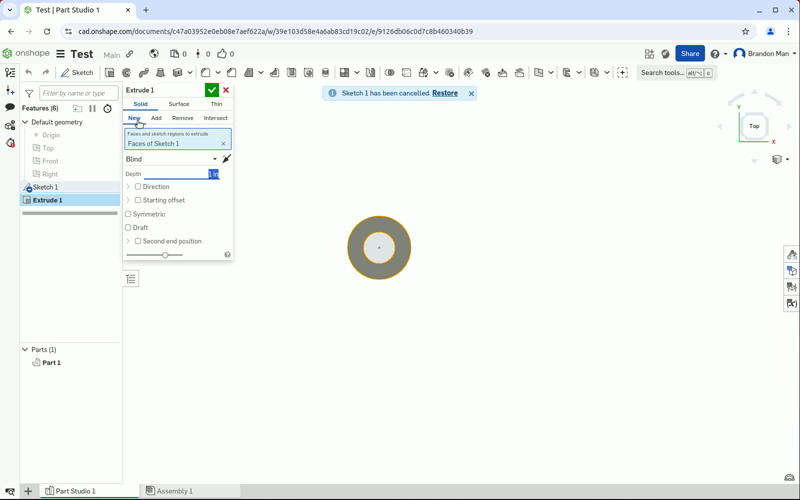
text(3.129)
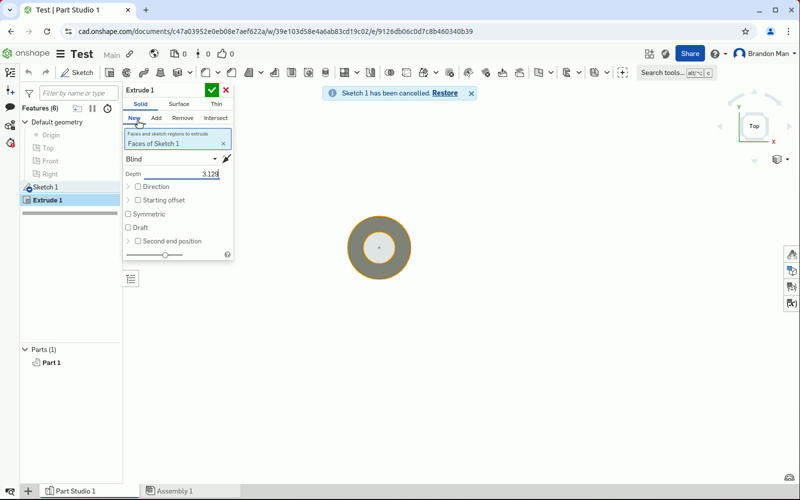
key(enter)
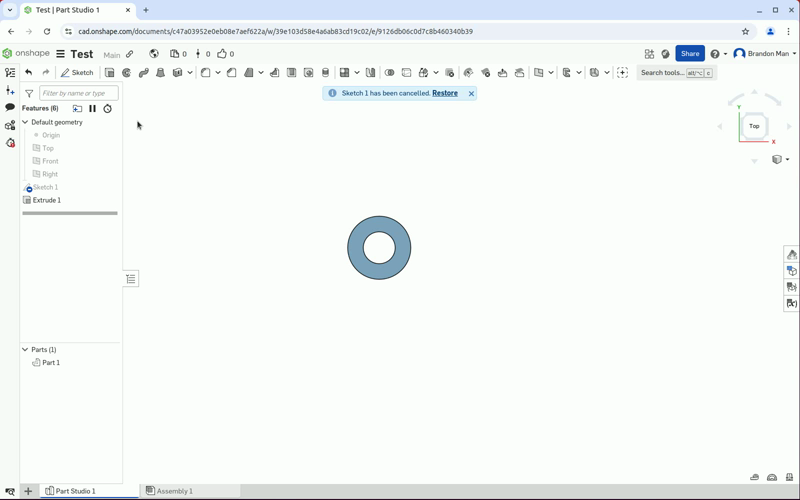
key(shift+h)
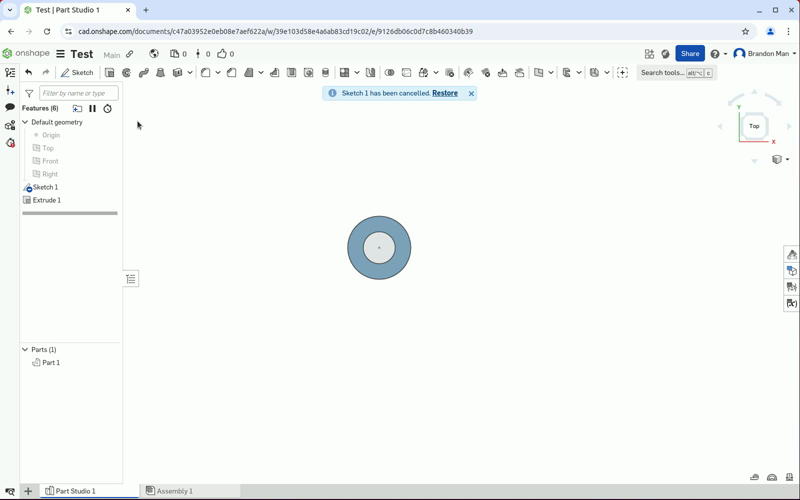
key(shift+h)
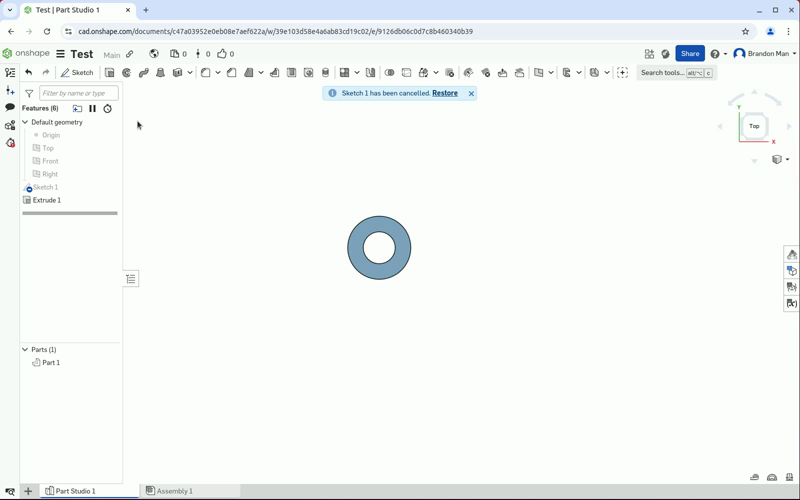
mouse_move(73, 189)
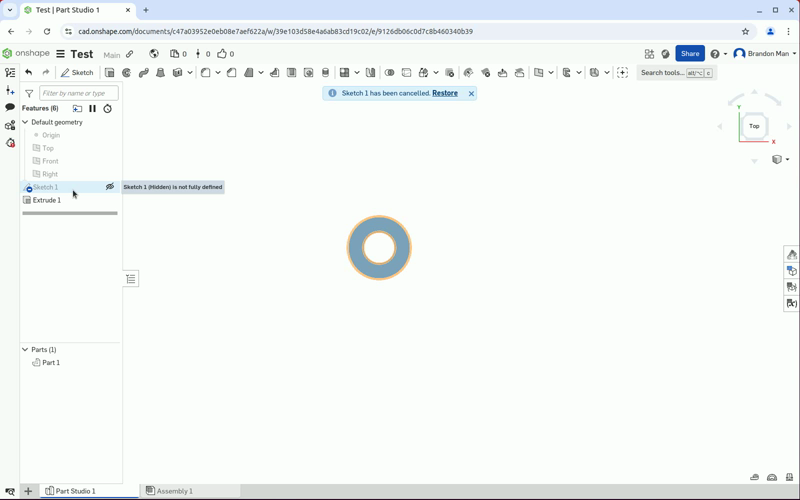
click(73, 189)
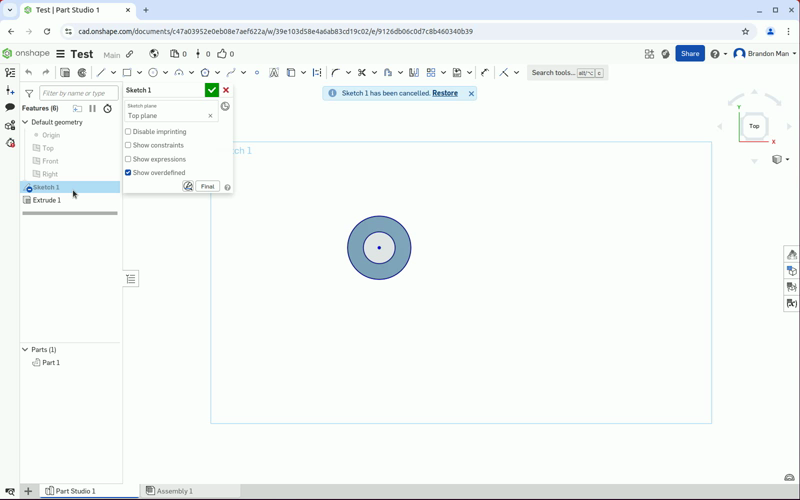
mouse_move(229, 92)
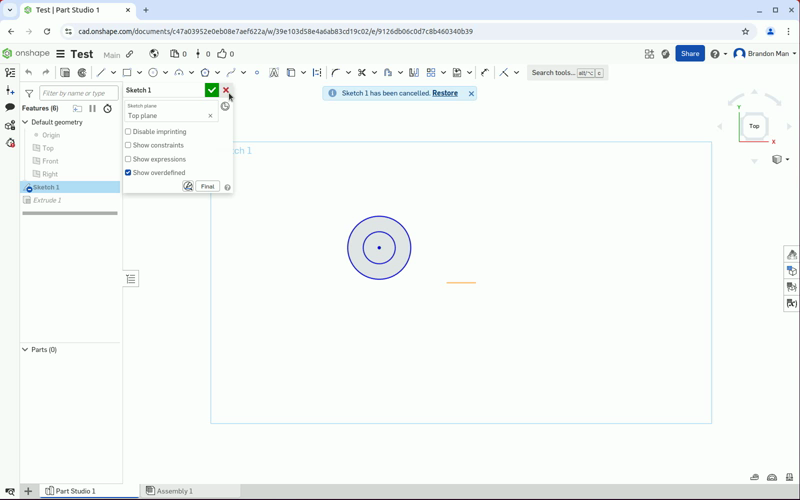
click(229, 92)
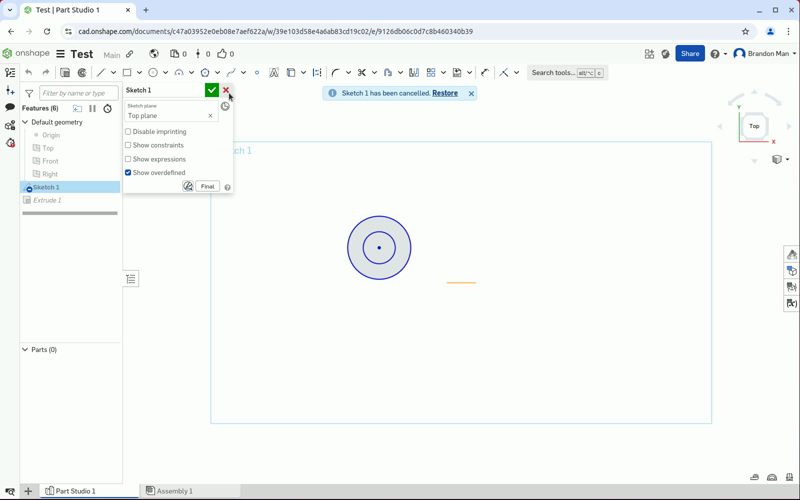
key(shift+s)
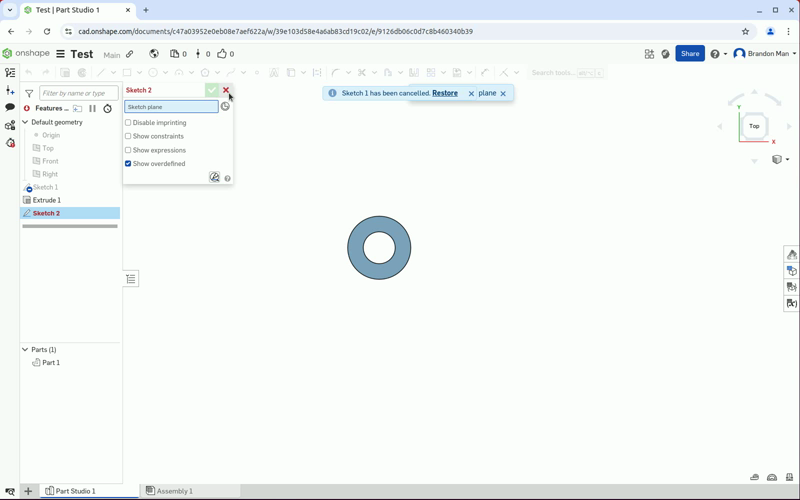
mouse_move(73, 150)
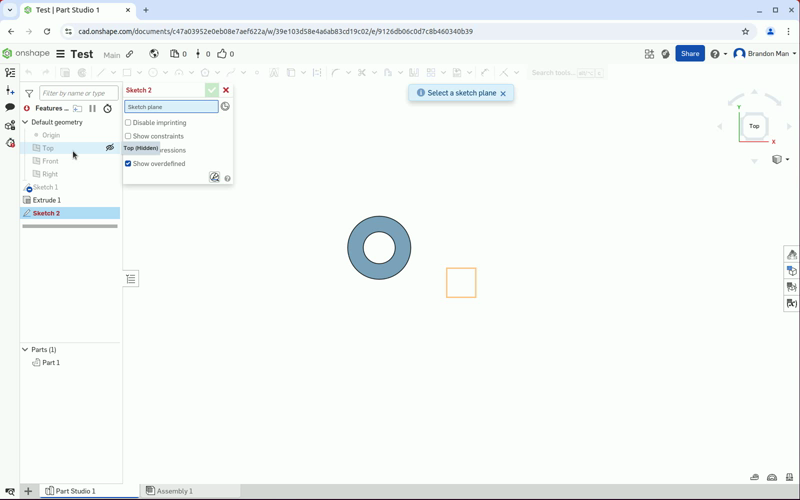
click(73, 150)
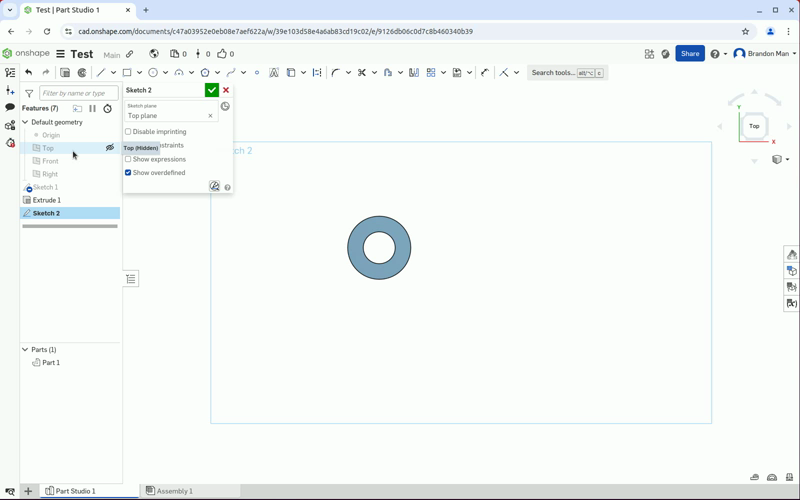
mouse_move(73, 352)
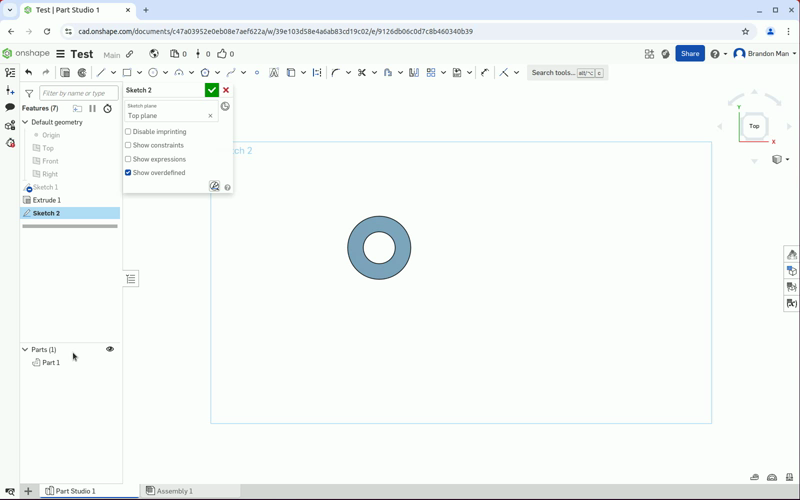
key(y)
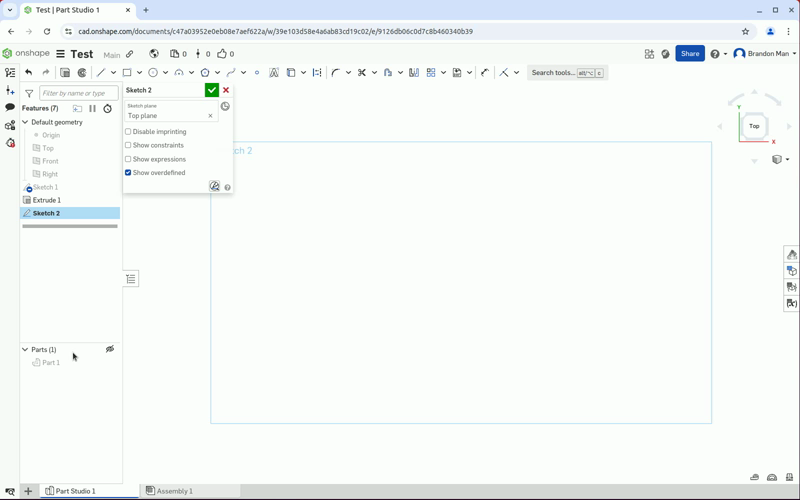
key(c)
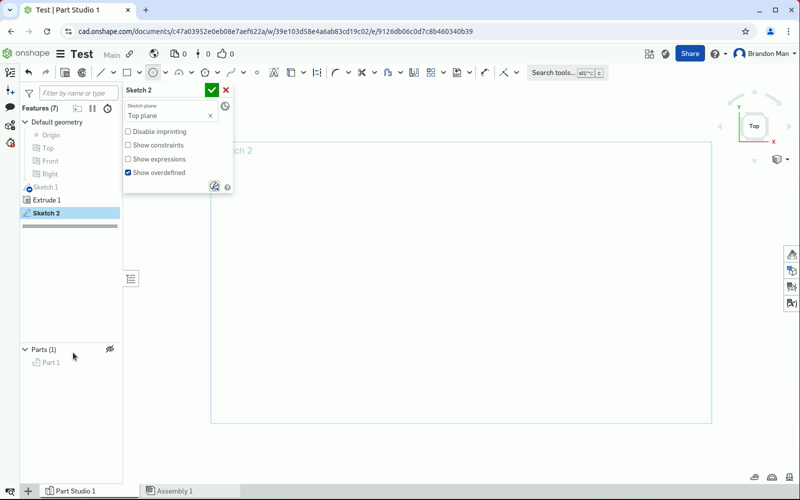
key_down(shift)
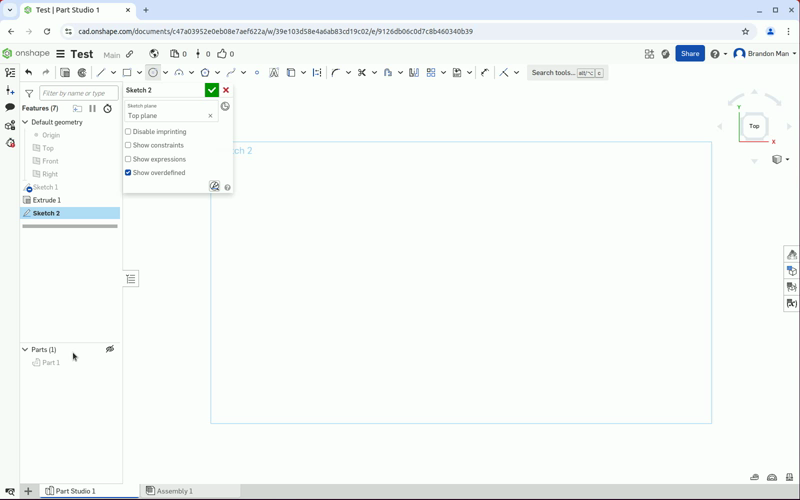
mouse_move(379, 247)
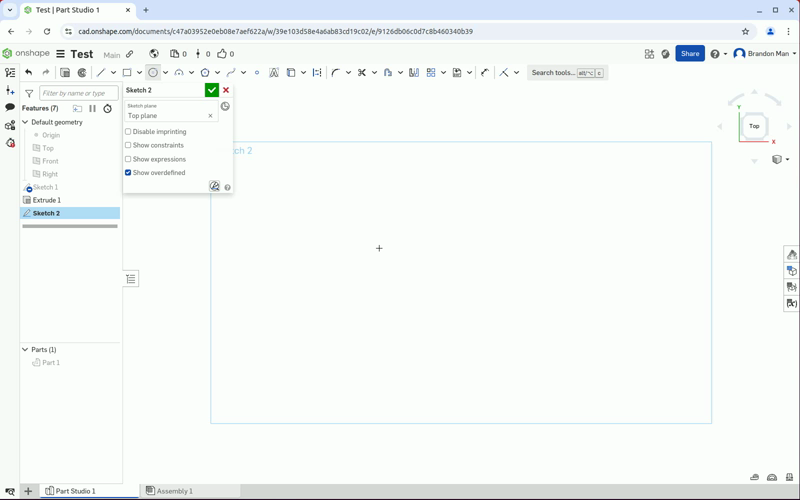
click(379, 247)
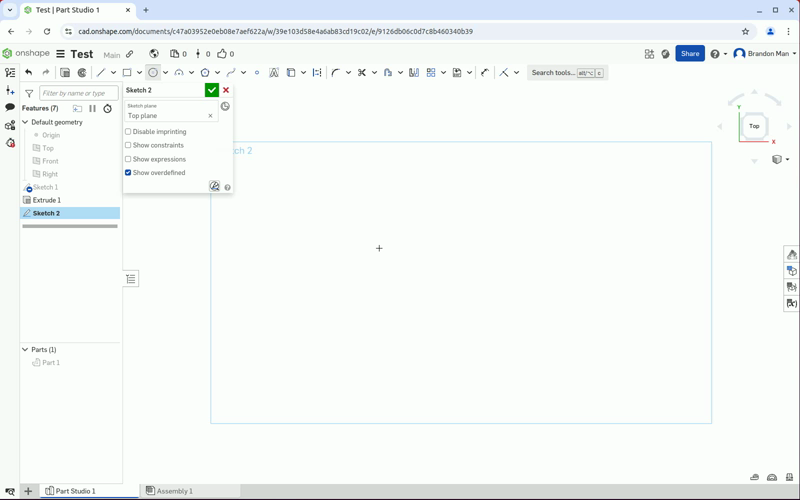
key_up(shift)
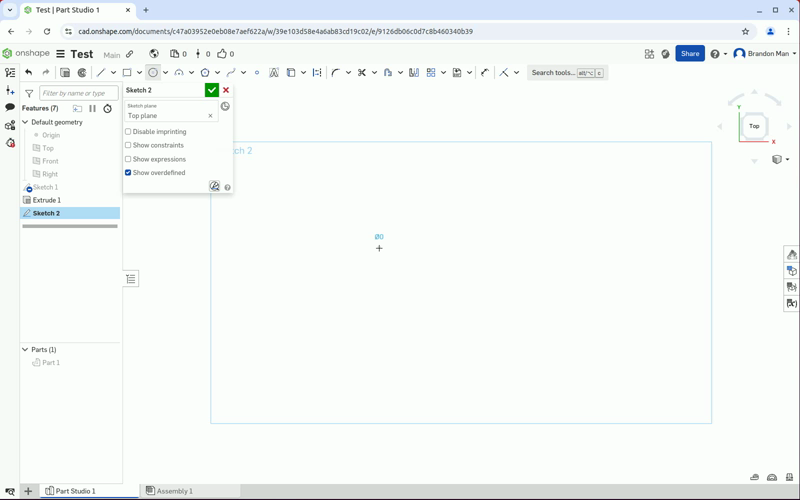
mouse_move(395, 247)
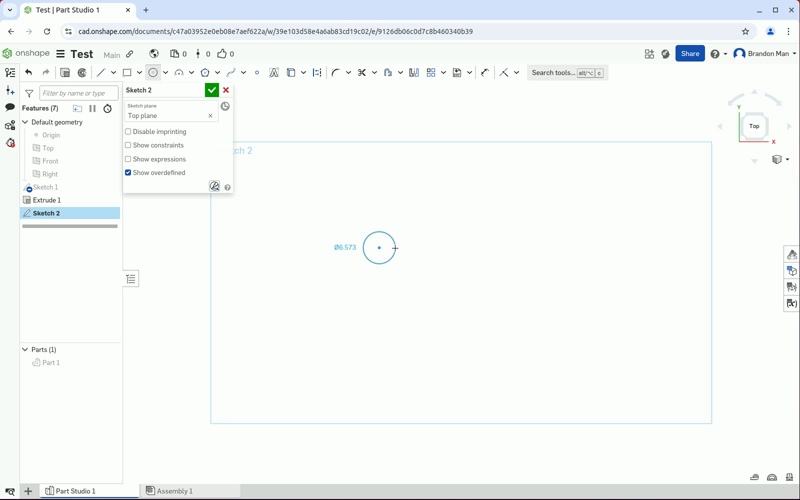
click(395, 247)
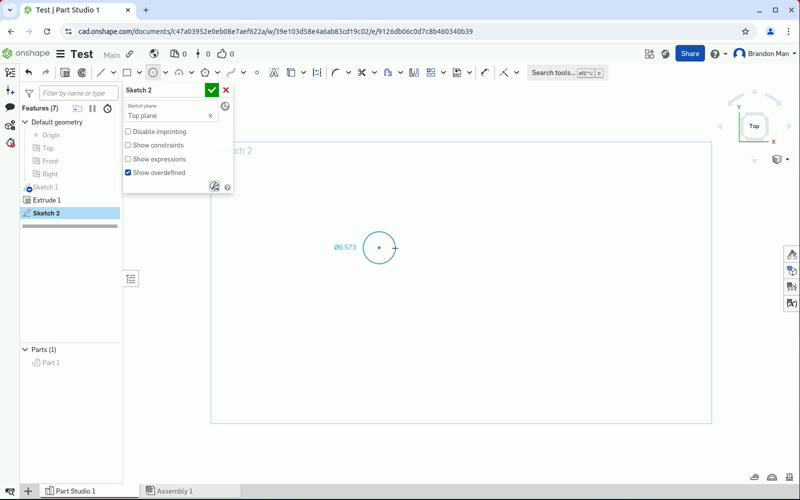
key(esc)
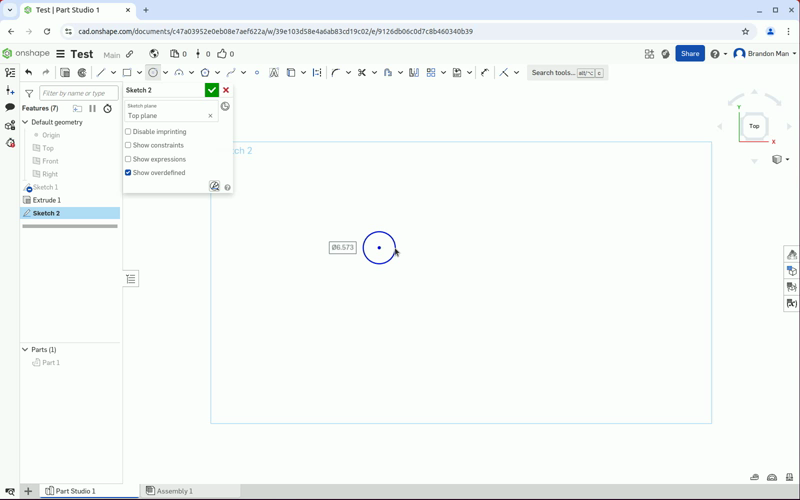
key(c)
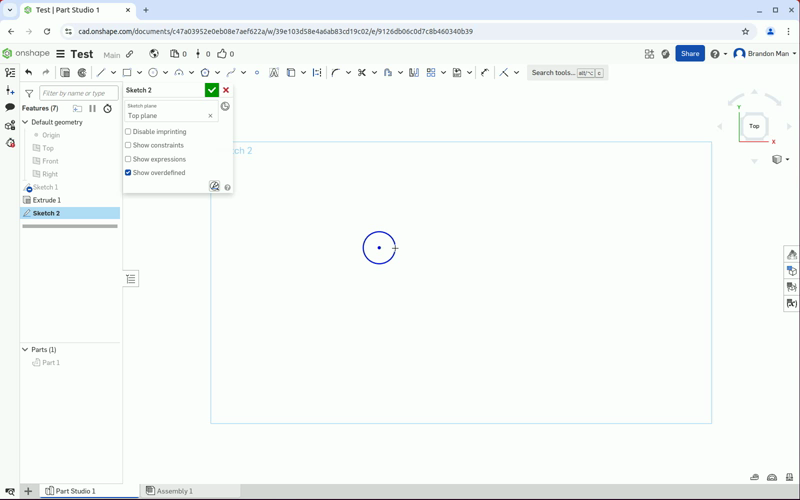
key_down(shift)
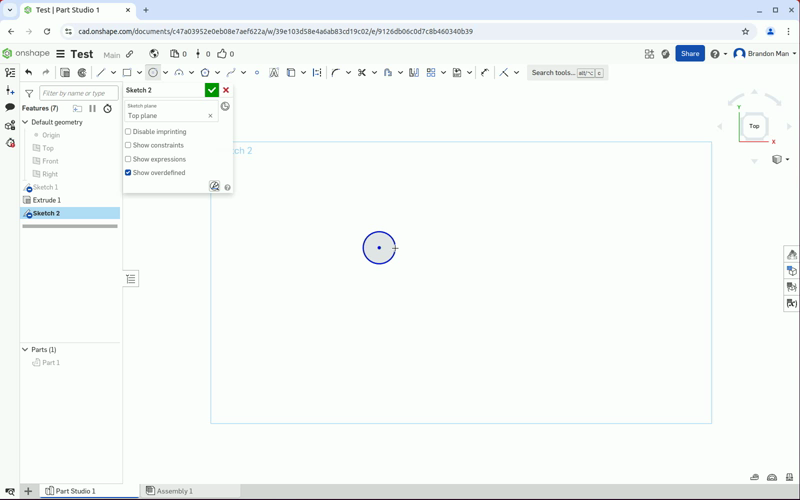
mouse_move(379, 247)
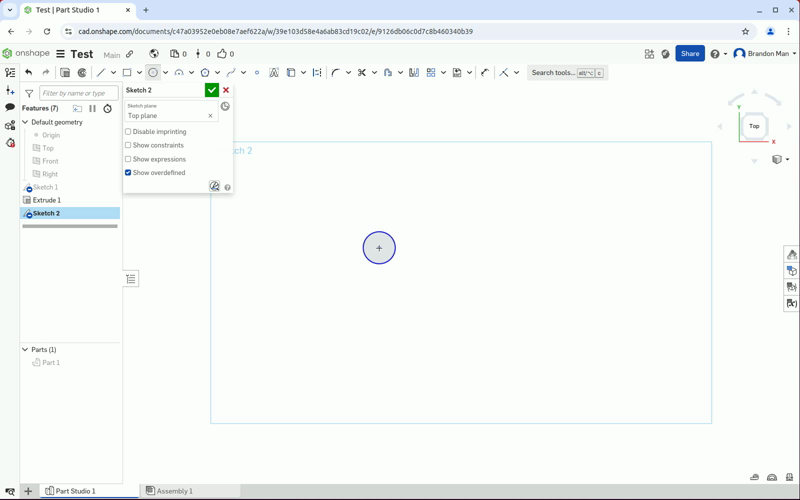
click(379, 247)
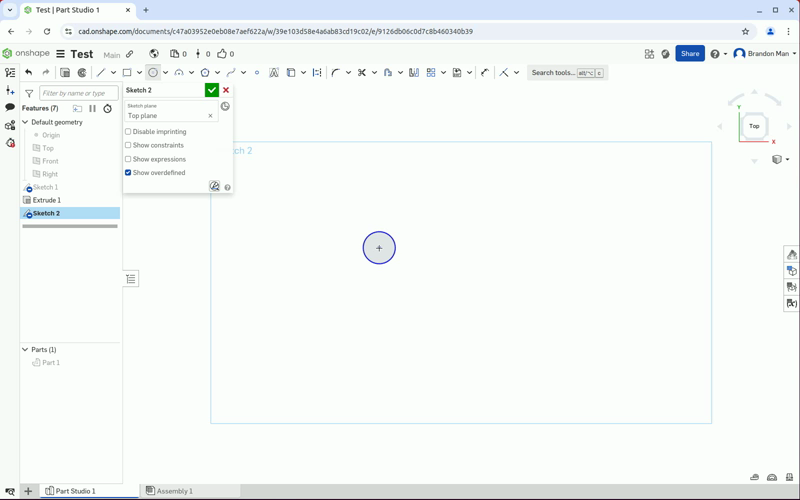
key_up(shift)
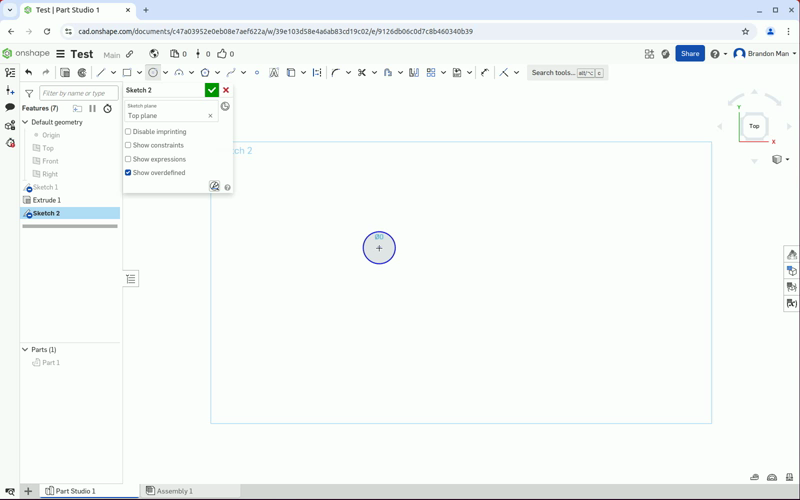
mouse_move(388, 247)
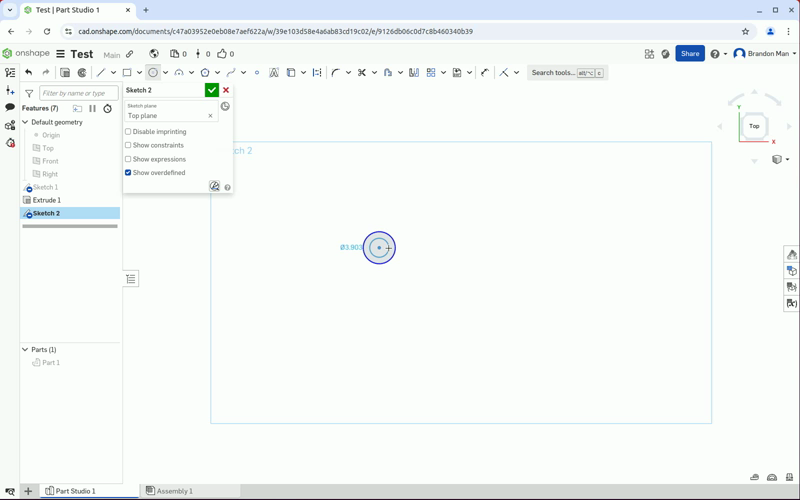
click(388, 247)
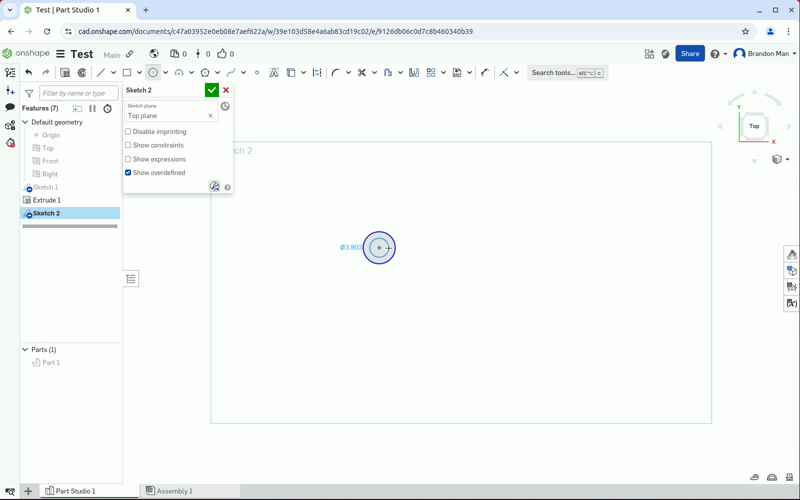
key(esc)
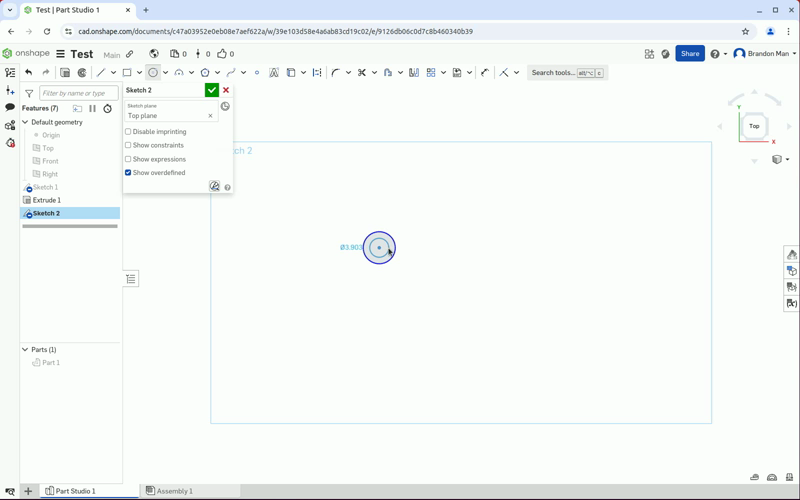
mouse_move(369, 238)
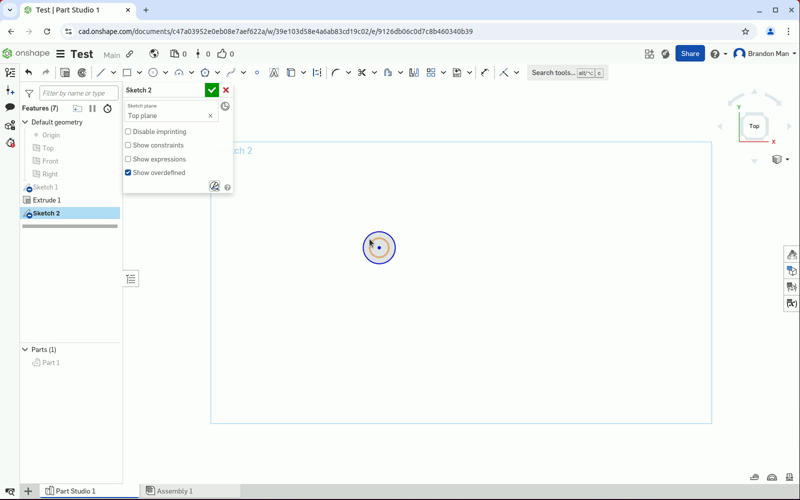
scroll(6)
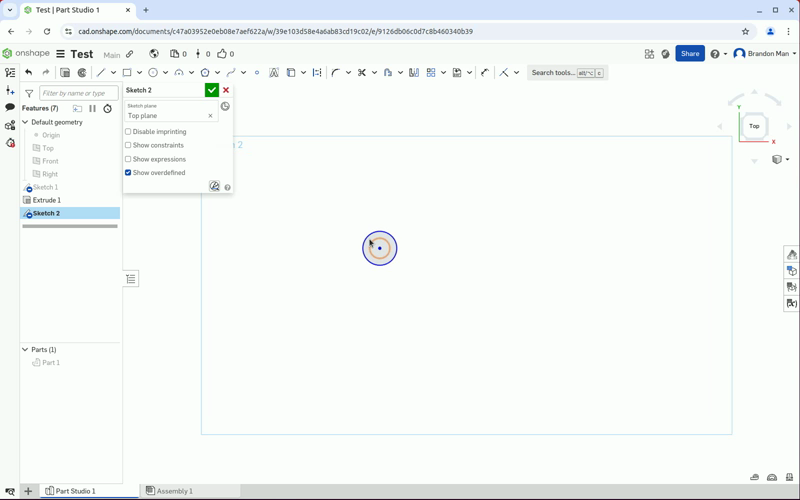
scroll(6)
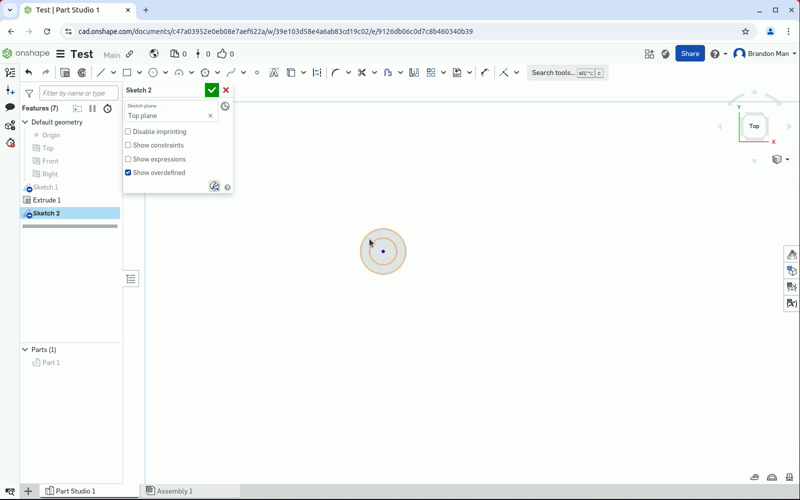
scroll(6)
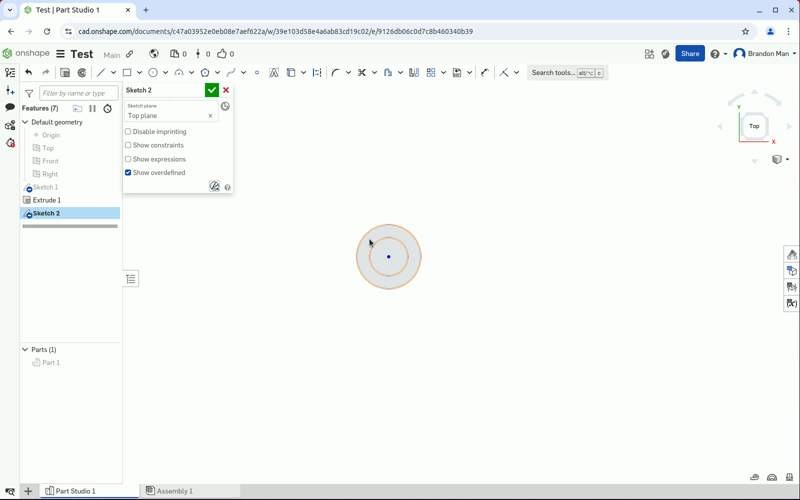
scroll(6)
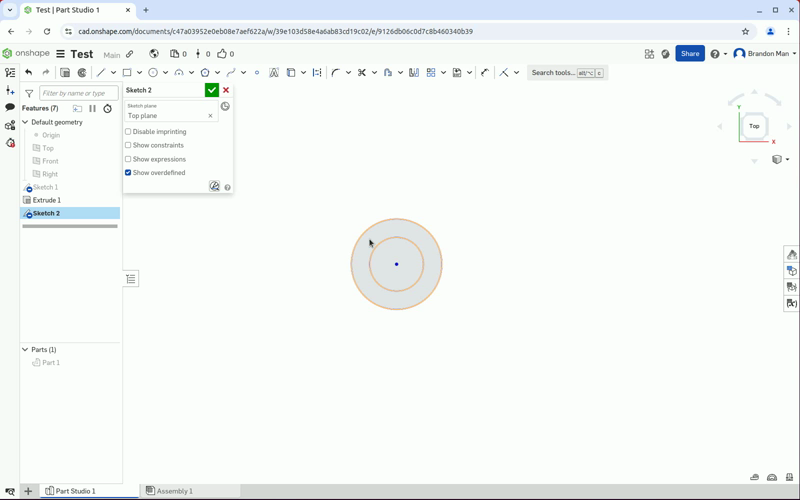
scroll(6)
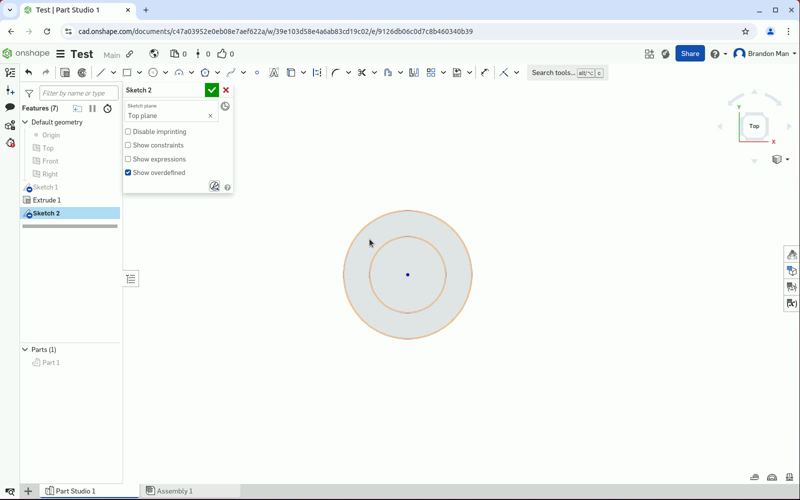
scroll(6)
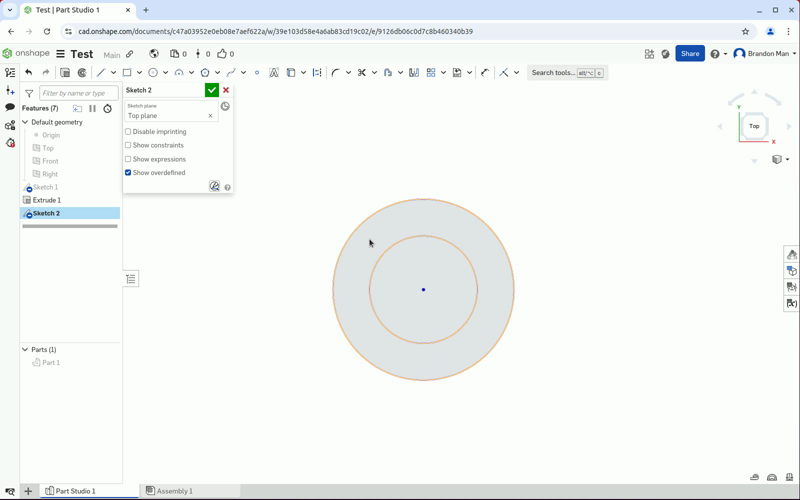
scroll(6)
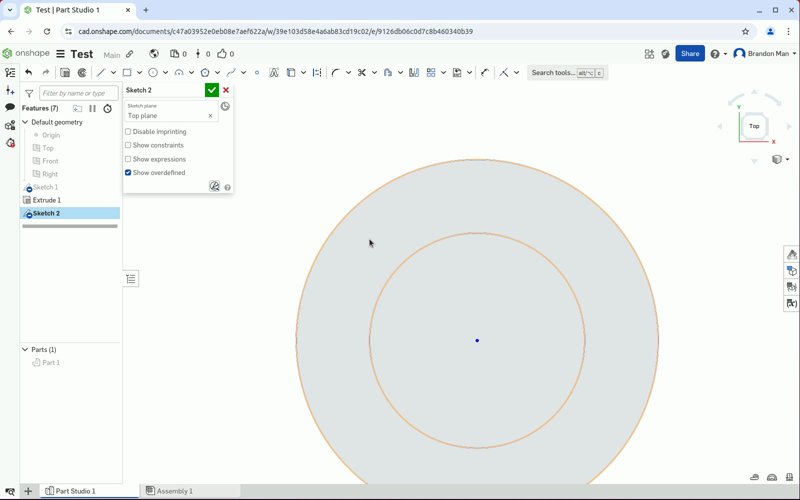
click(369, 238)
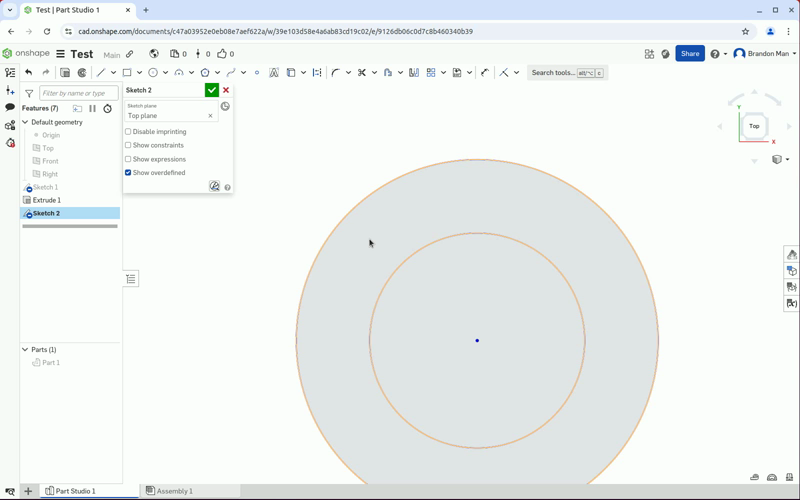
scroll(-6)
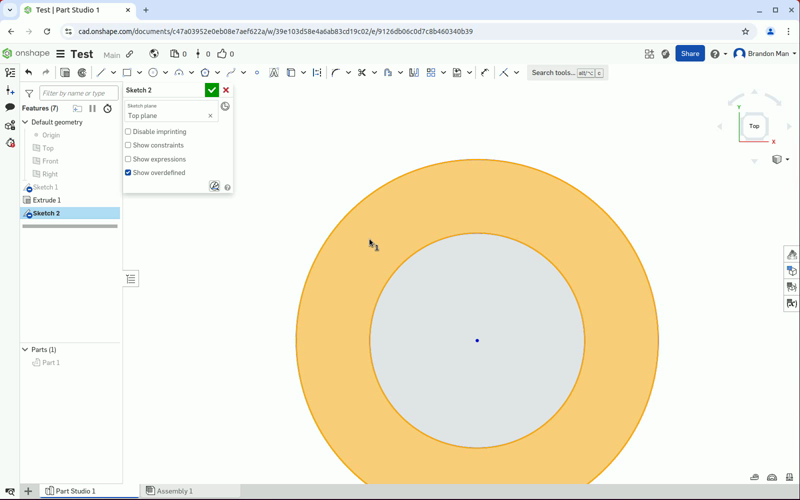
scroll(-6)
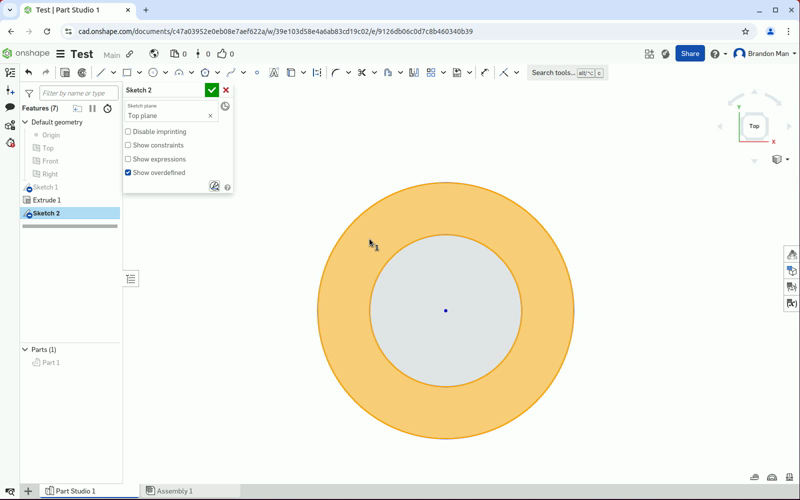
scroll(-6)
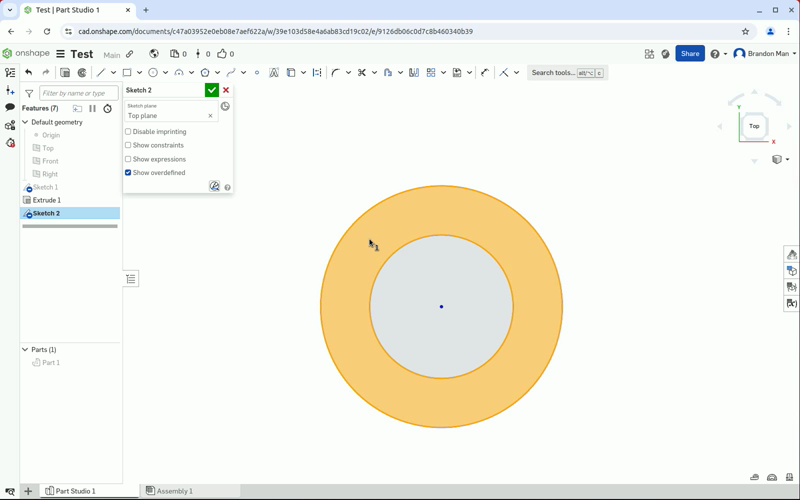
scroll(-6)
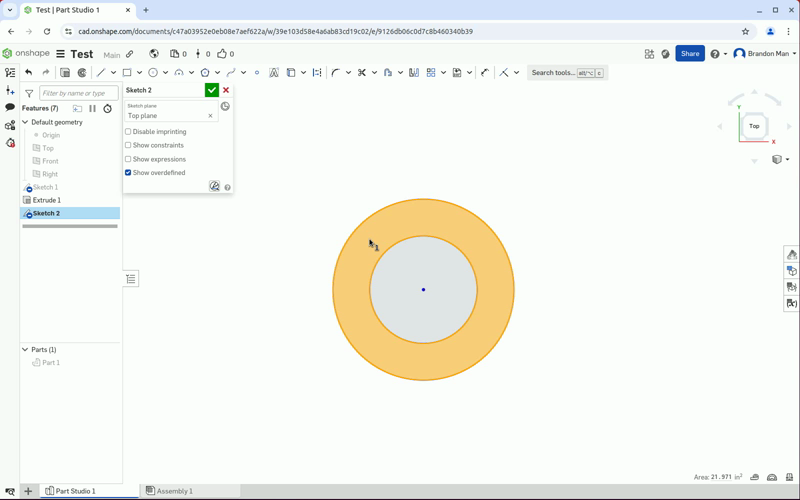
scroll(-6)
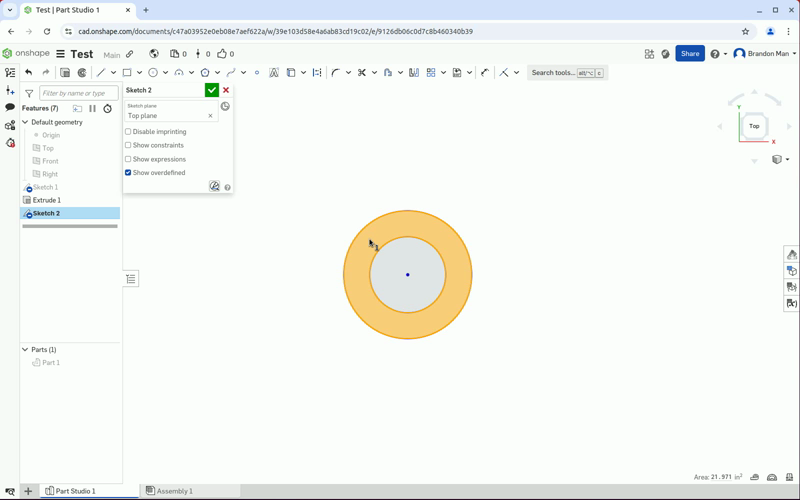
scroll(-6)
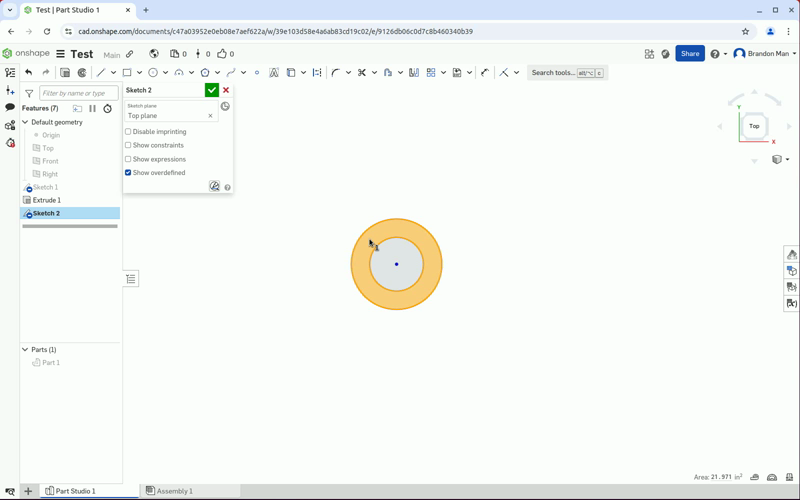
scroll(-6)
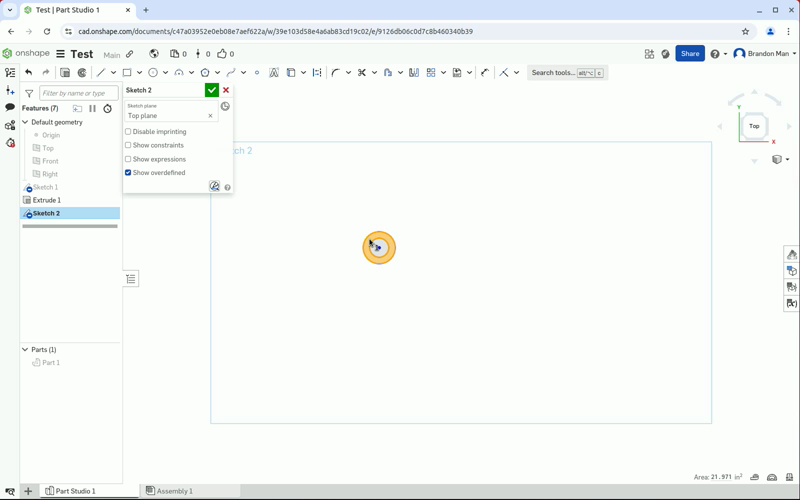
mouse_move(73, 352)
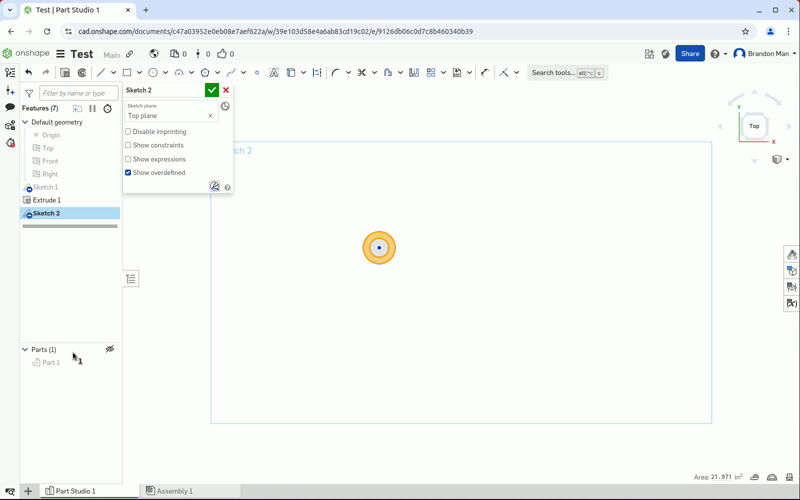
key(shift+y)
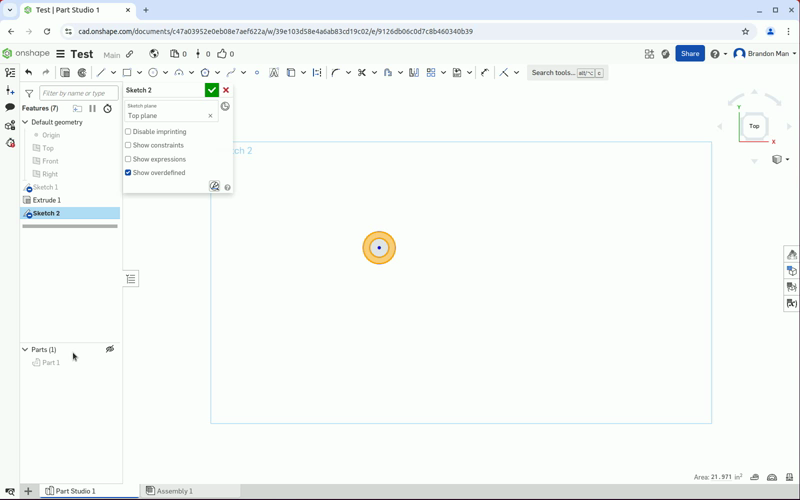
key(shift+e)
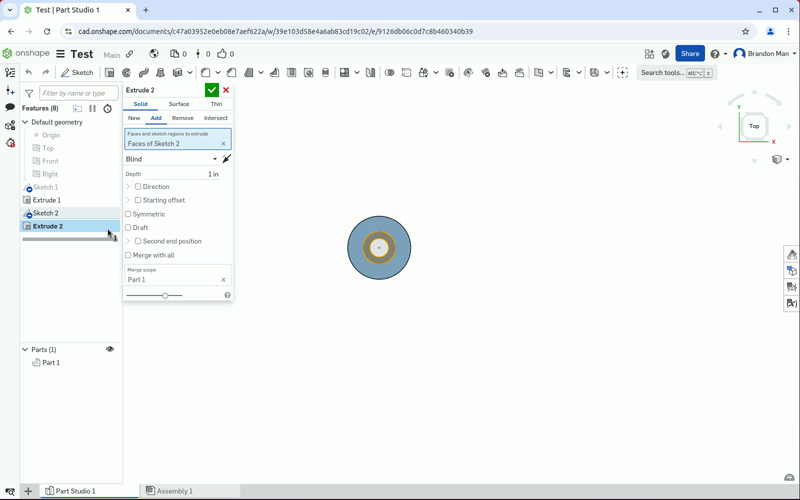
mouse_move(143, 106)
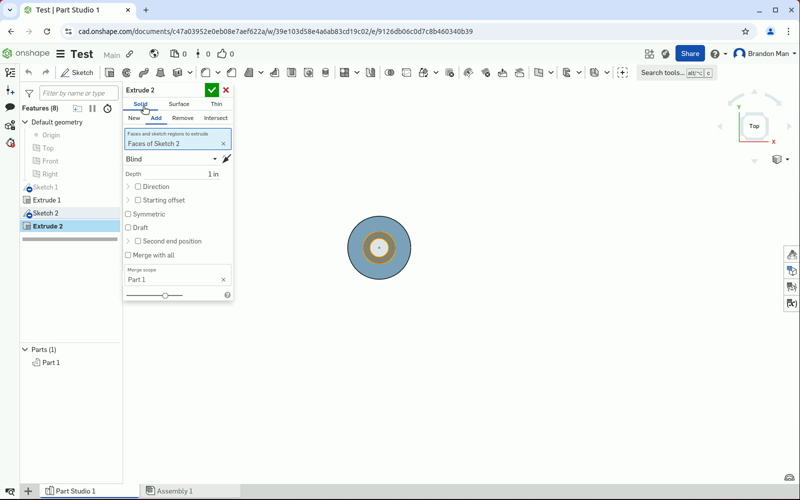
click(143, 106)
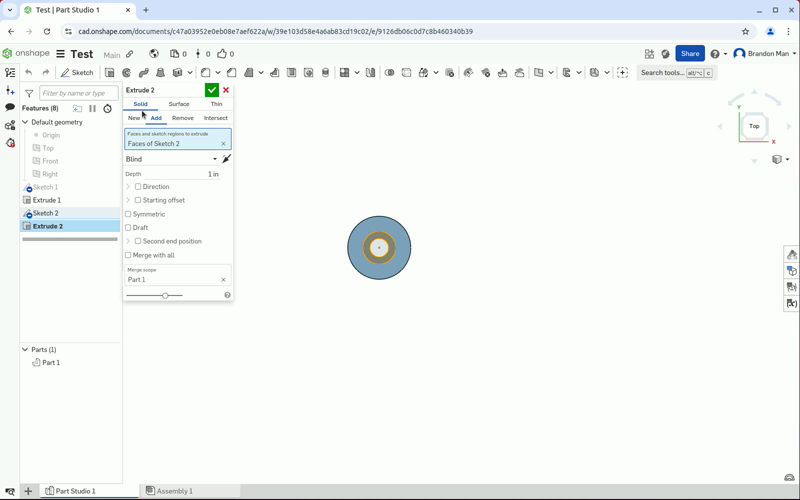
mouse_move(137, 120)
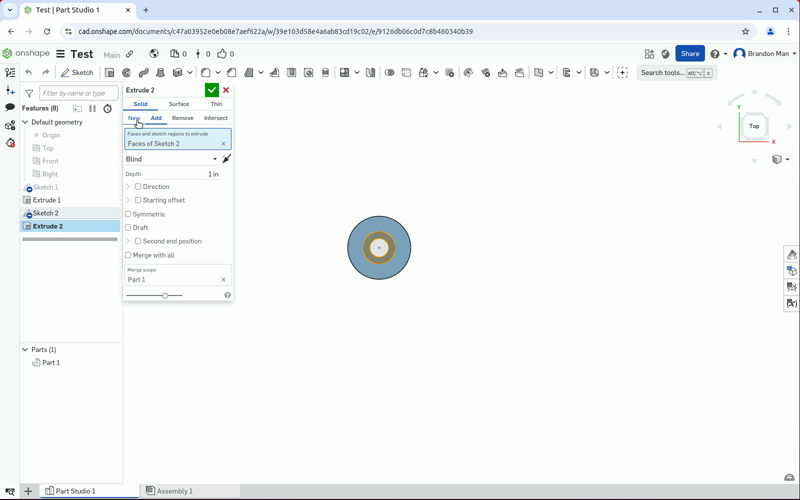
click(137, 120)
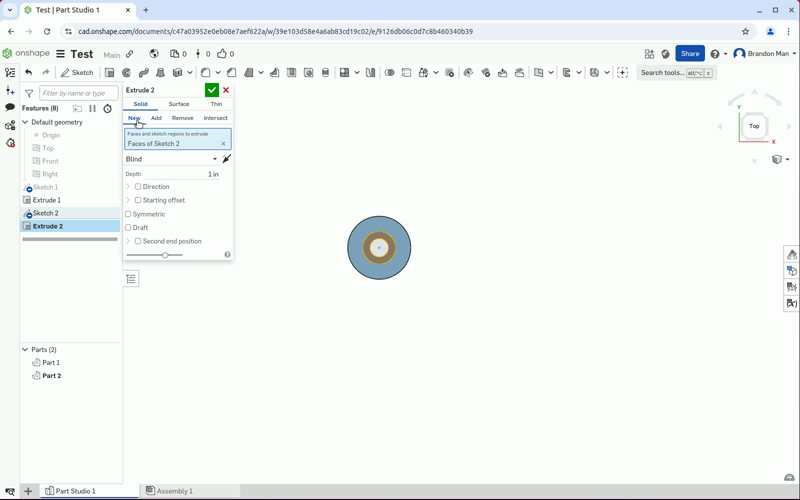
key(tab, 4)
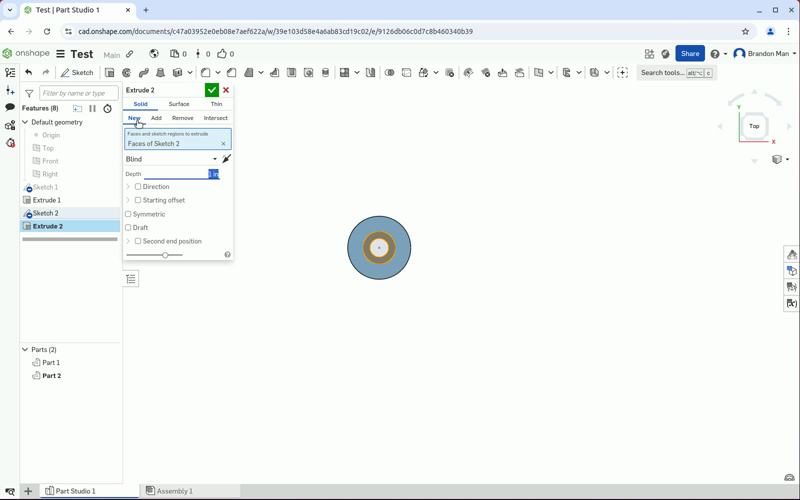
text(15.646)
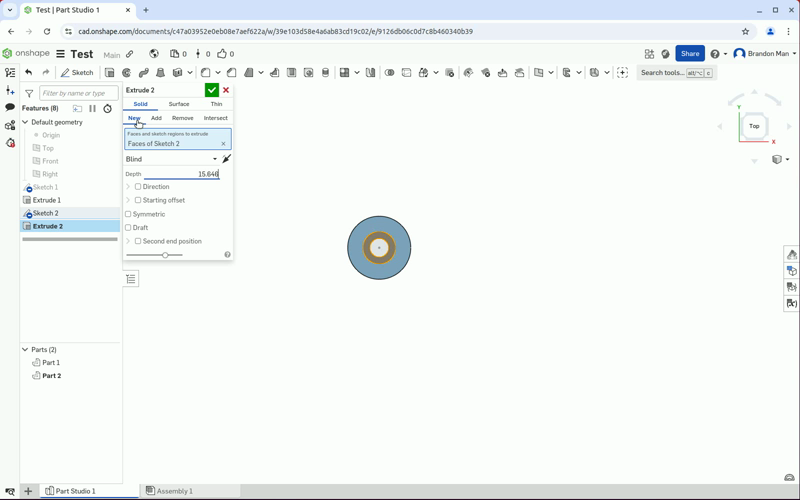
key(enter)
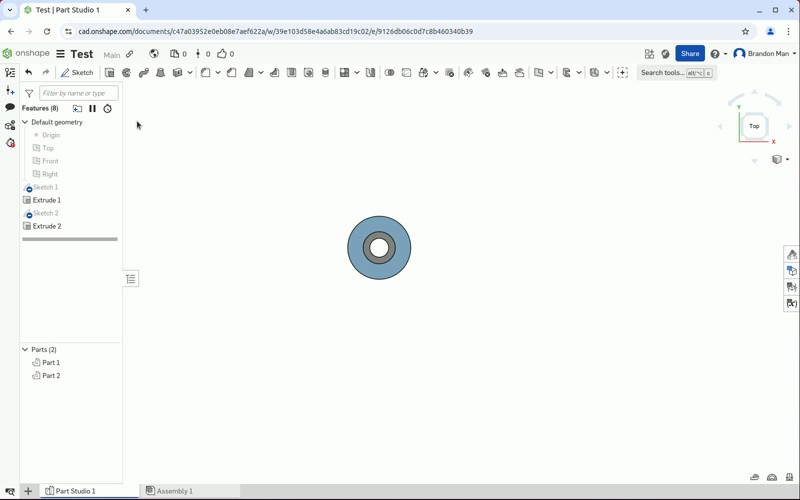
key(shift+h)
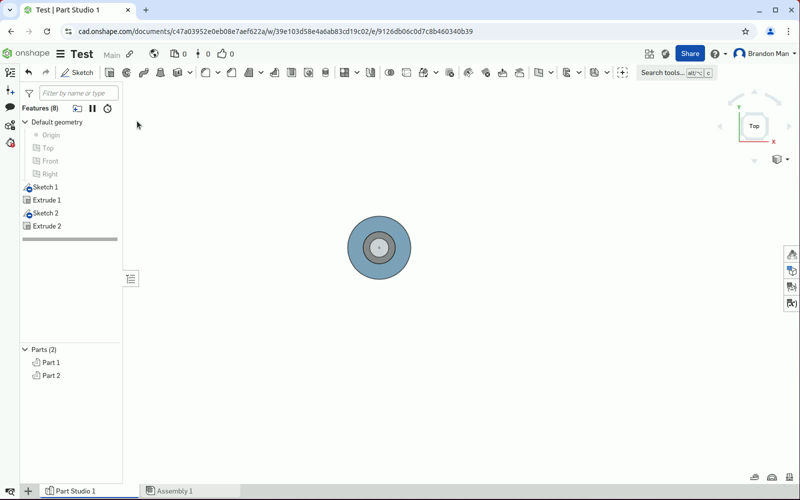
key(shift+h)
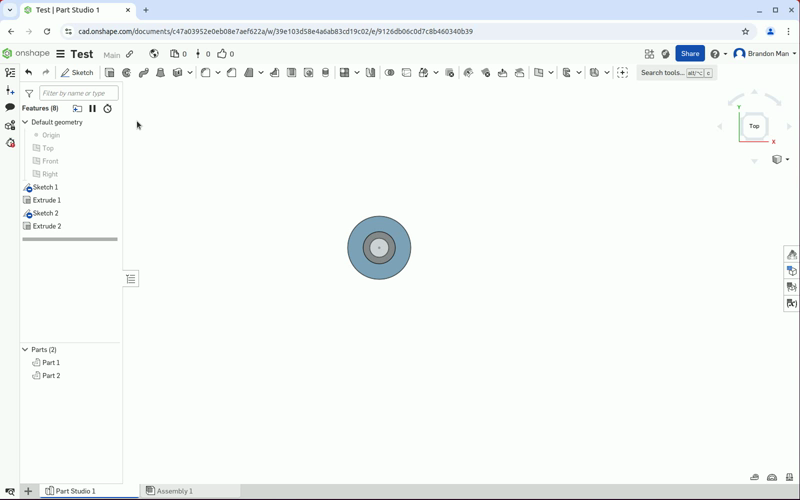
key(shift+7)
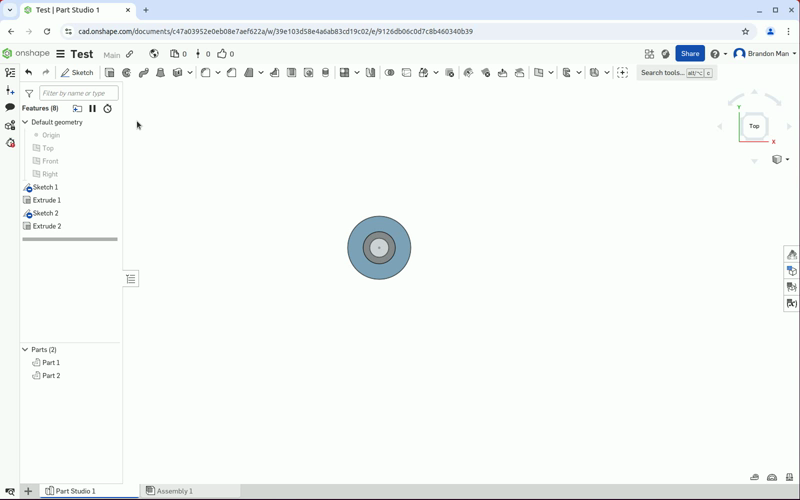
key(up, 3)
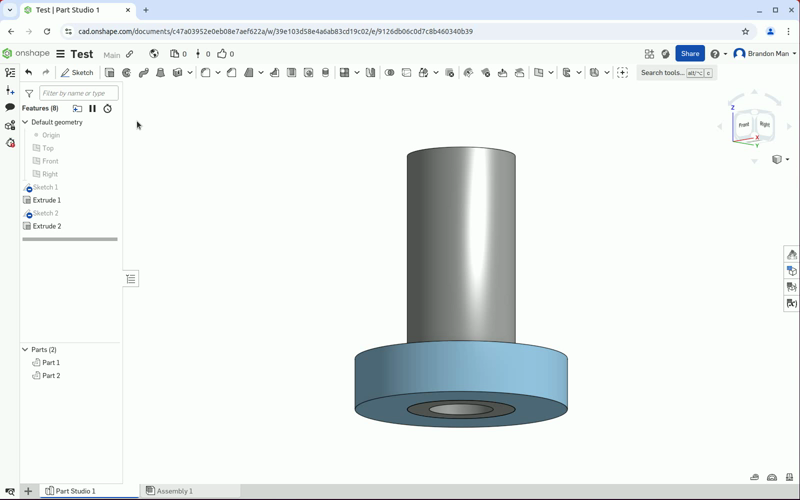
key(left, 3)
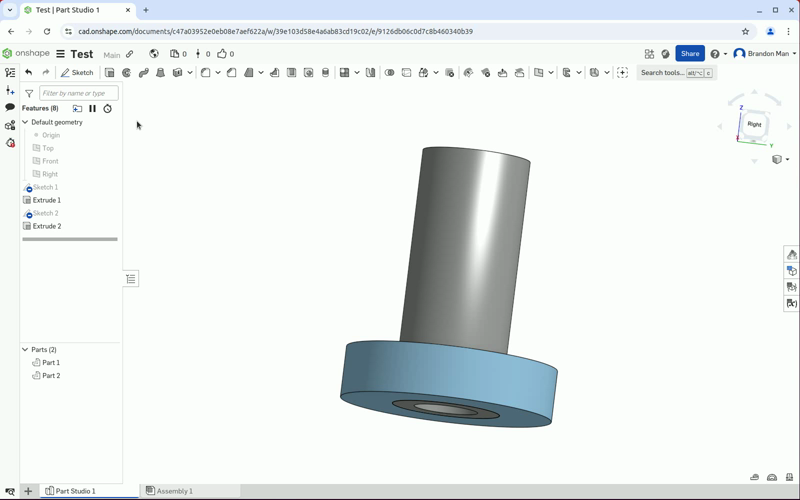
key(right, 3)
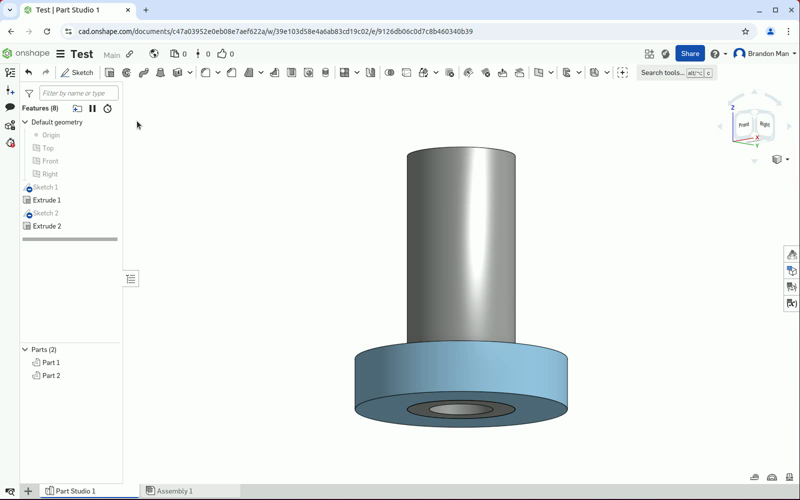
key(down, 3)
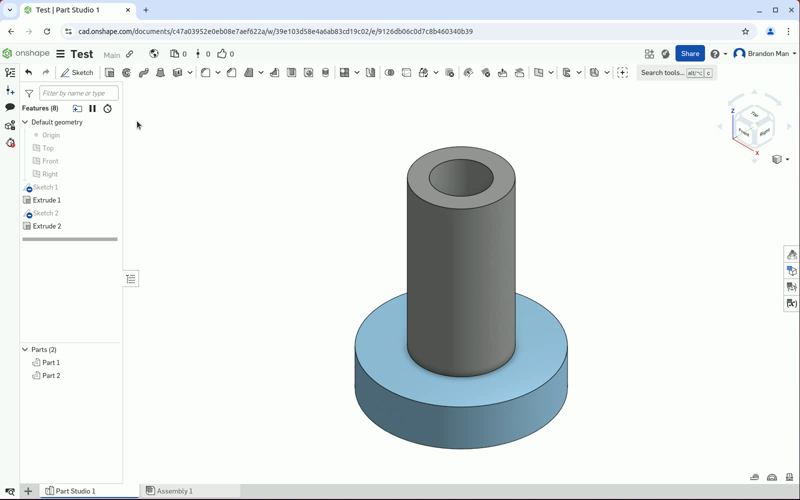
mouse_move(73, 189)
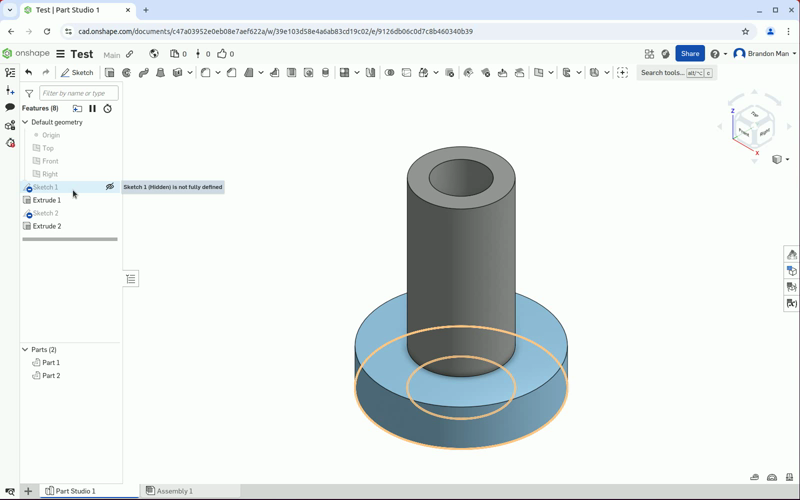
click(73, 189)